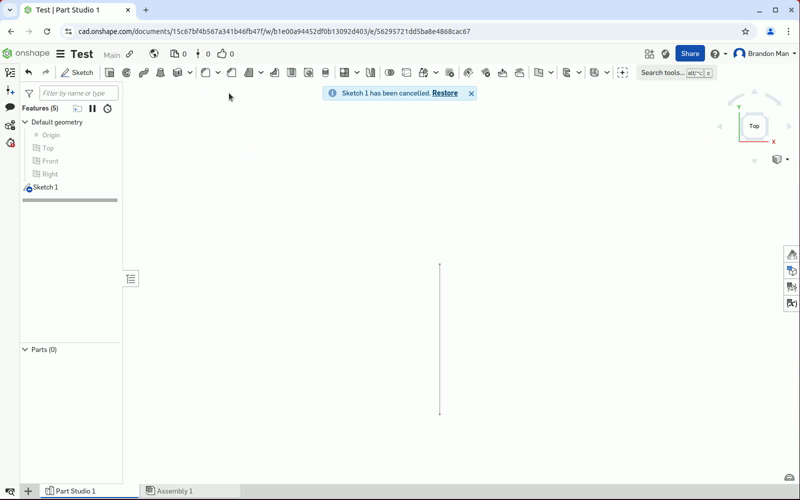
key(shift+h)
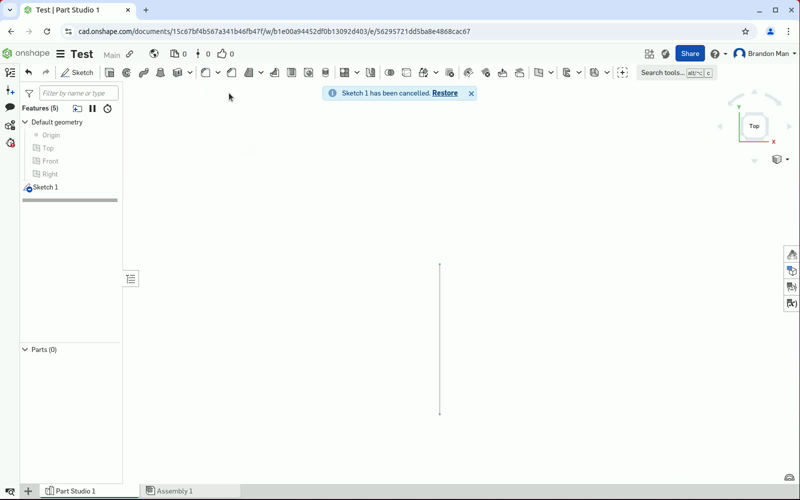
key(shift+s)
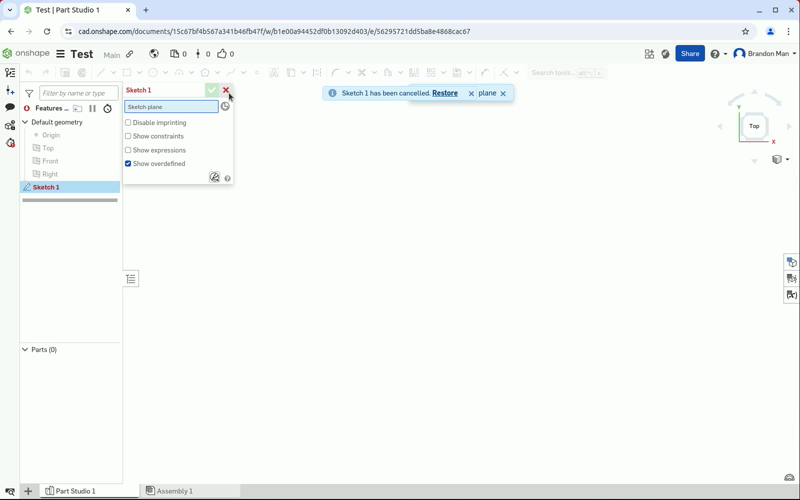
mouse_move(73, 150)
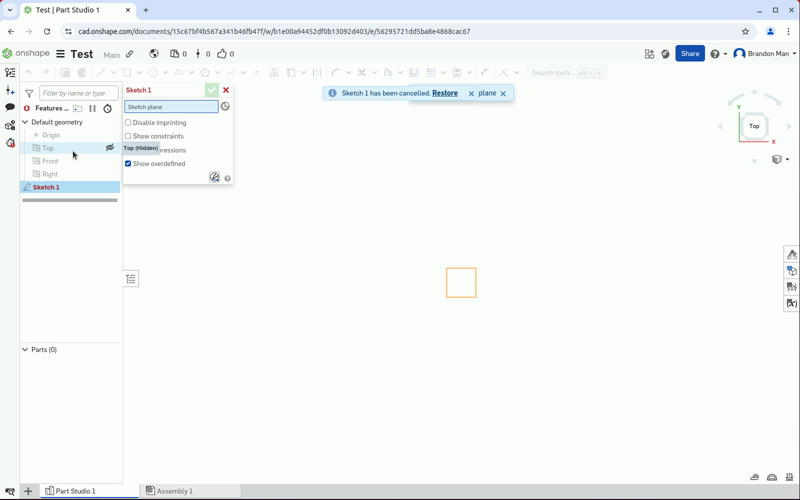
click(73, 150)
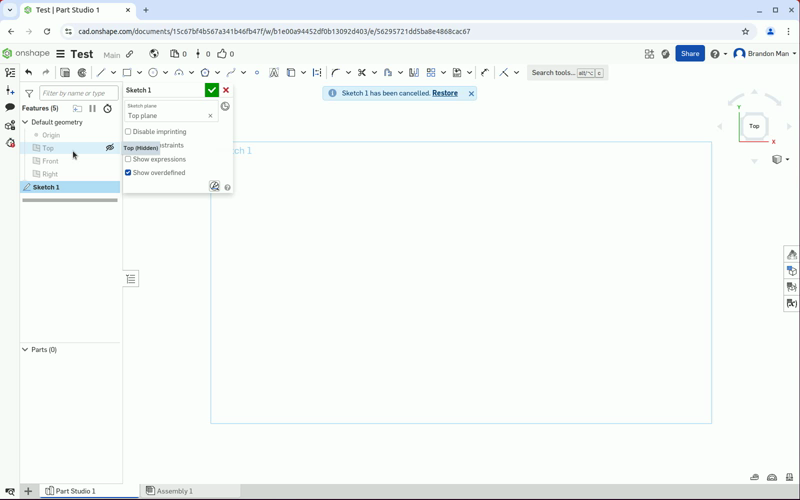
mouse_move(73, 352)
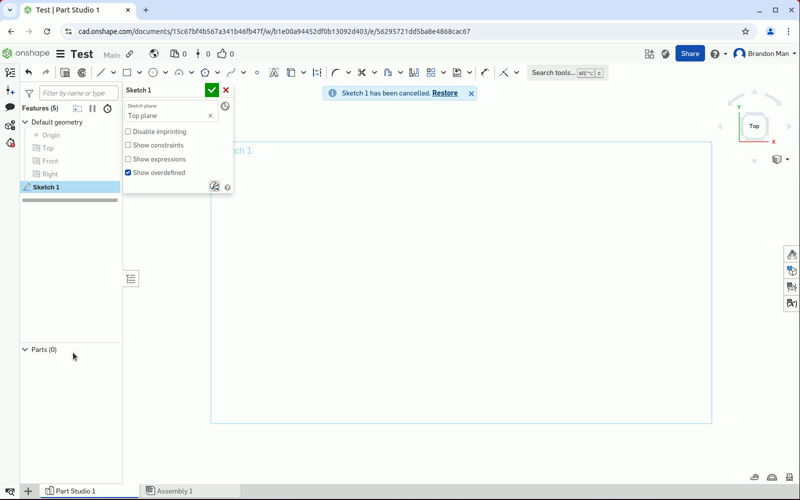
key(y)
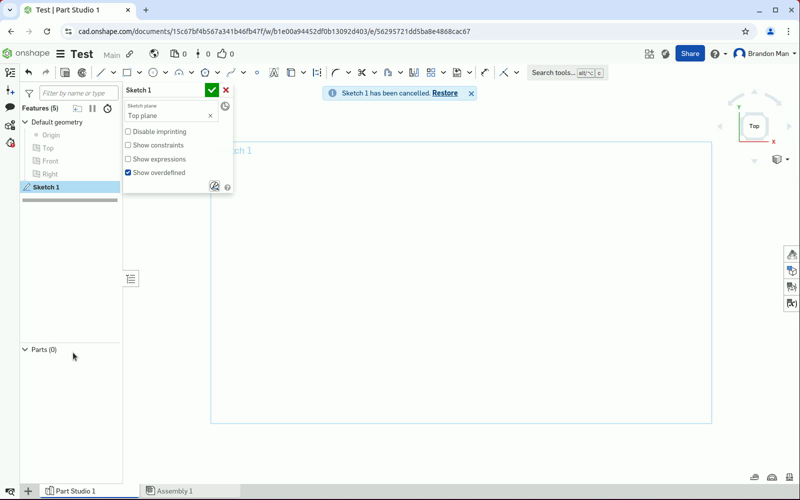
key(c)
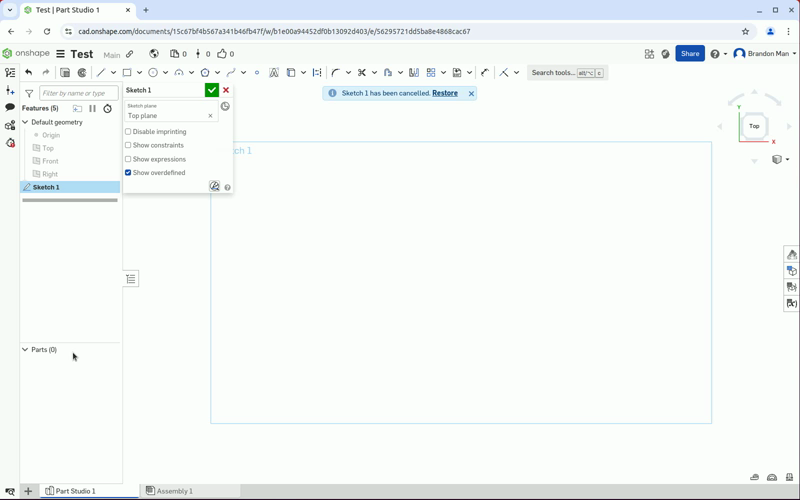
key_down(shift)
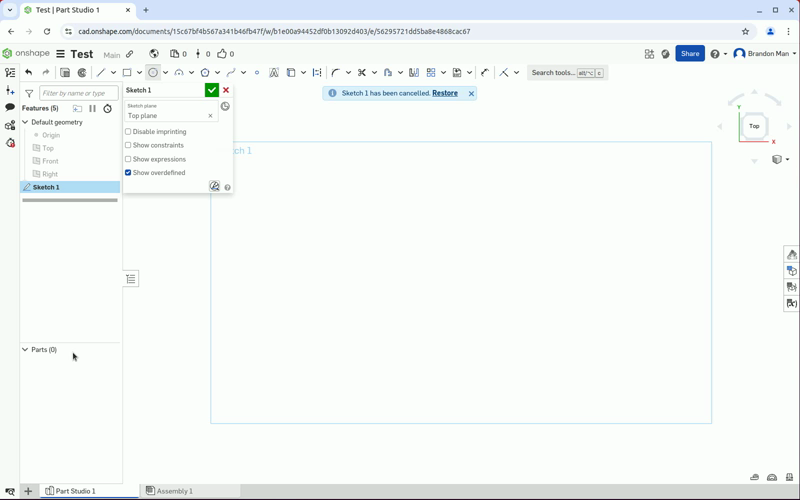
mouse_move(461, 282)
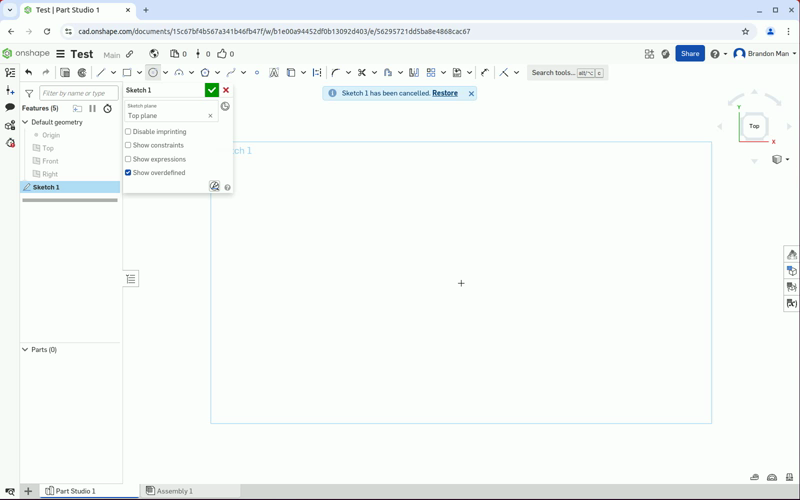
click(461, 282)
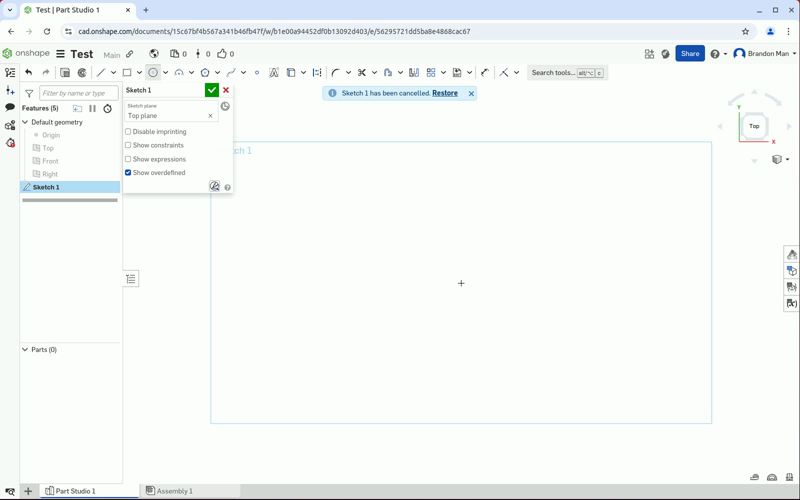
key_up(shift)
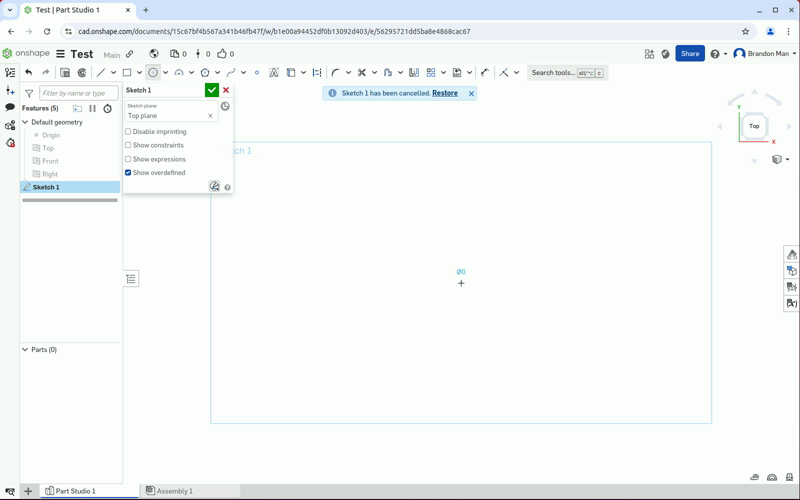
mouse_move(467, 282)
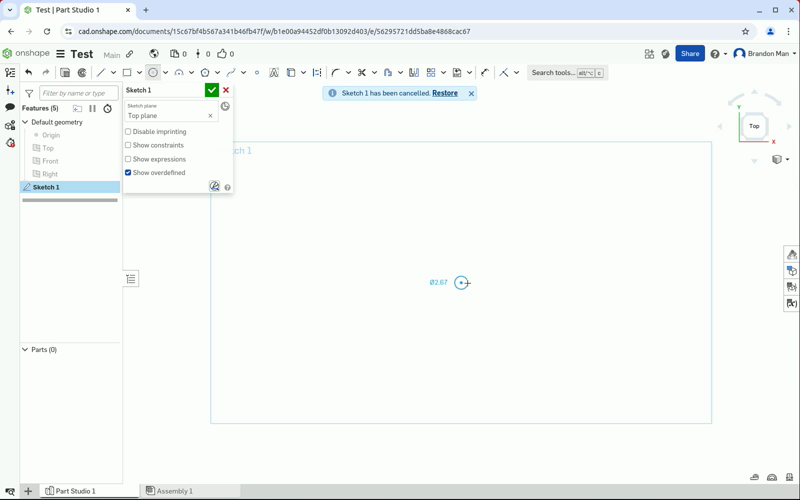
click(467, 282)
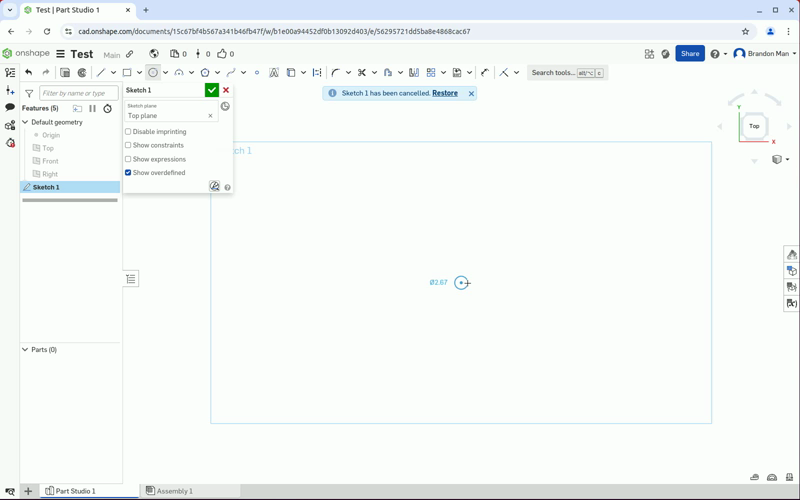
key(esc)
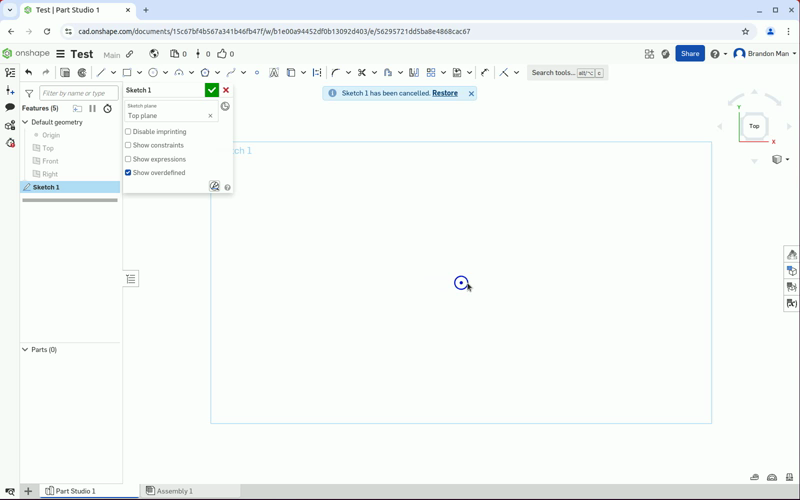
key(c)
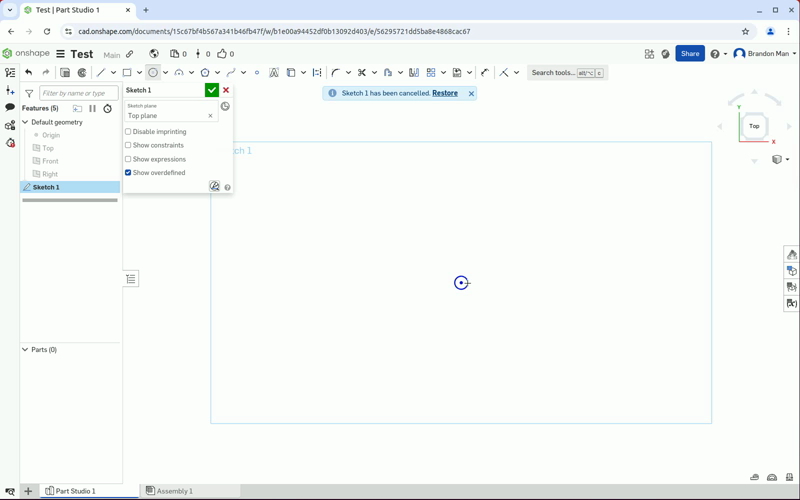
key_down(shift)
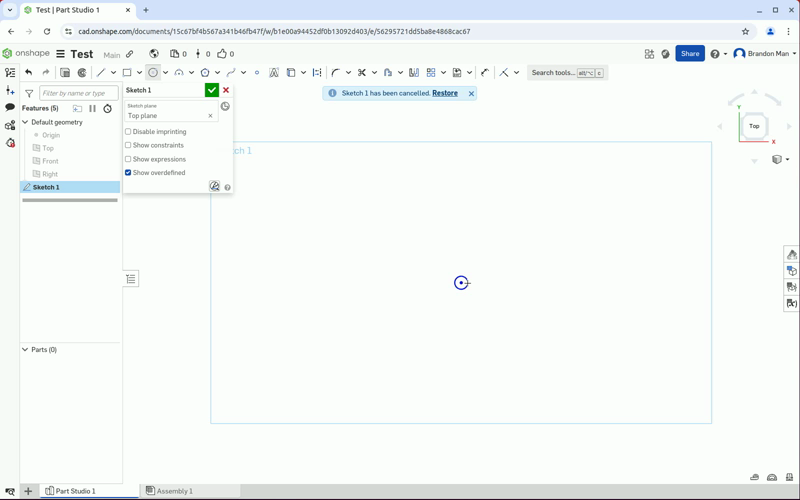
mouse_move(461, 282)
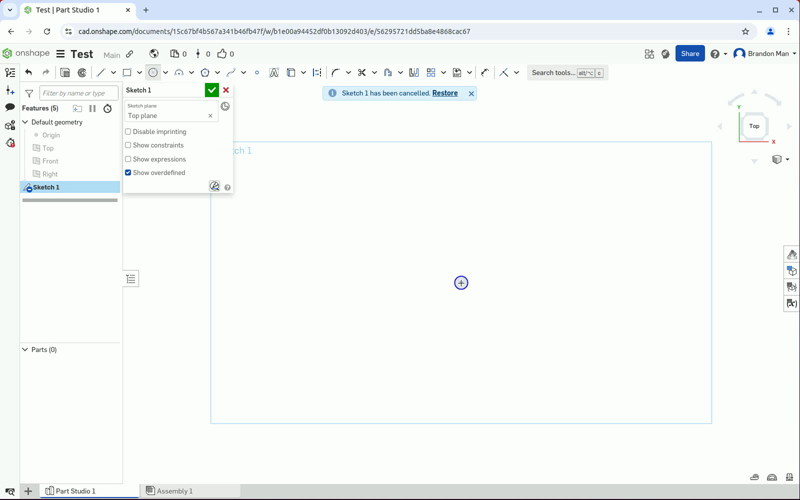
click(461, 282)
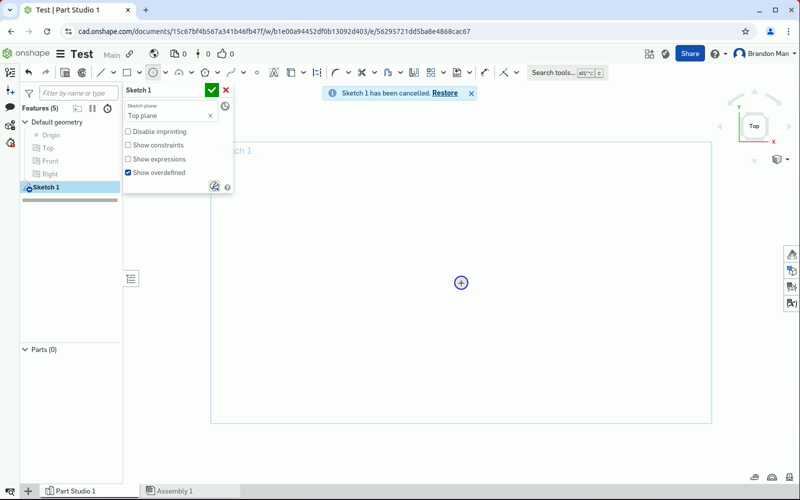
key_up(shift)
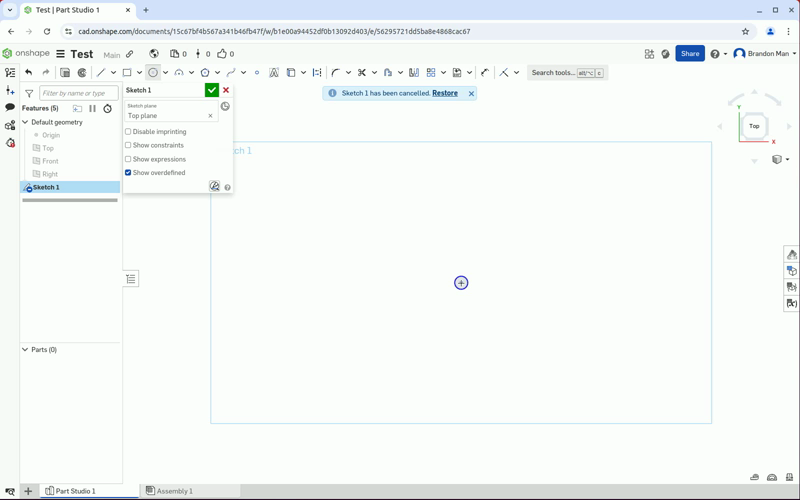
mouse_move(467, 282)
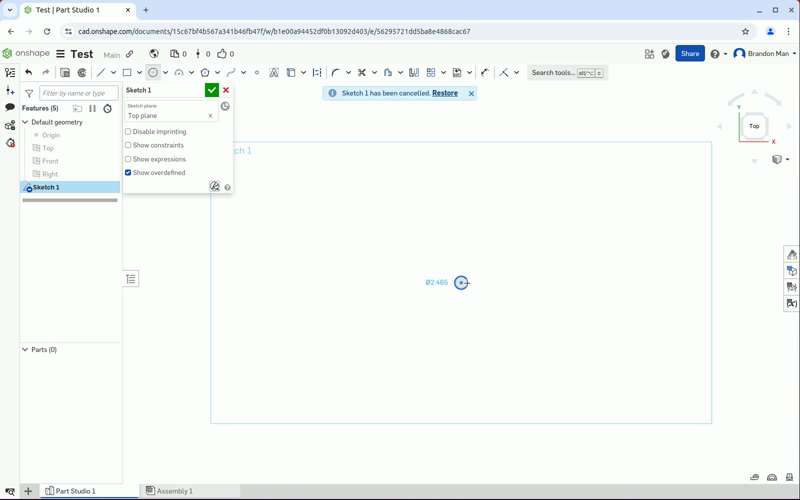
scroll(6)
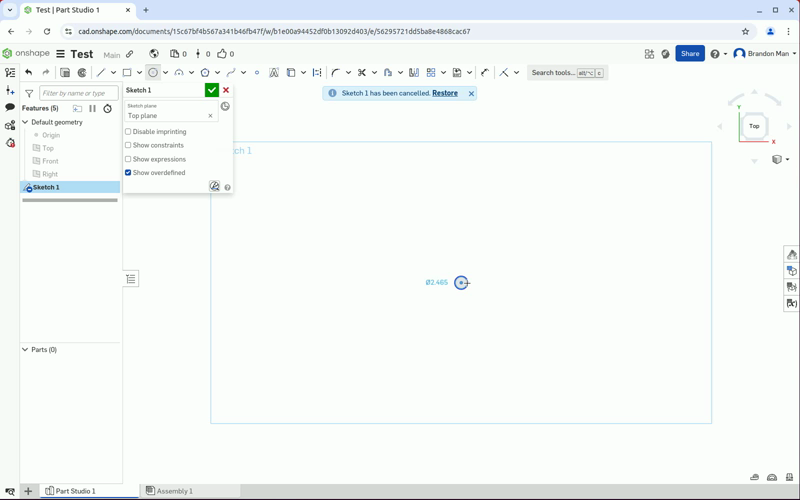
scroll(6)
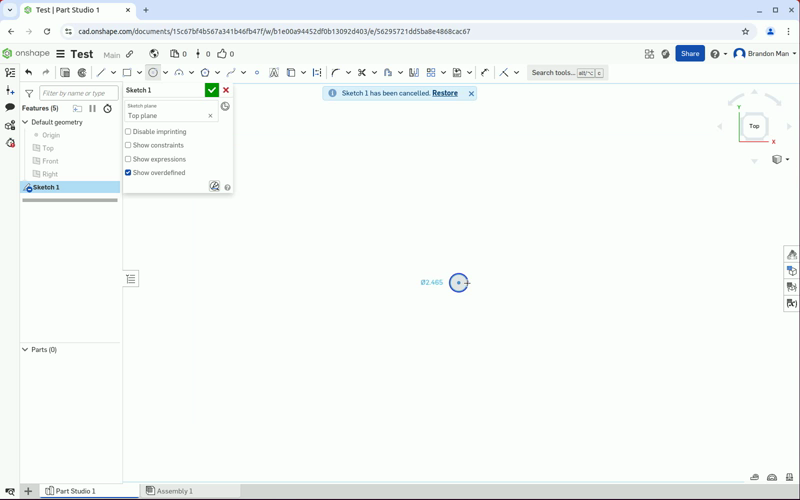
scroll(6)
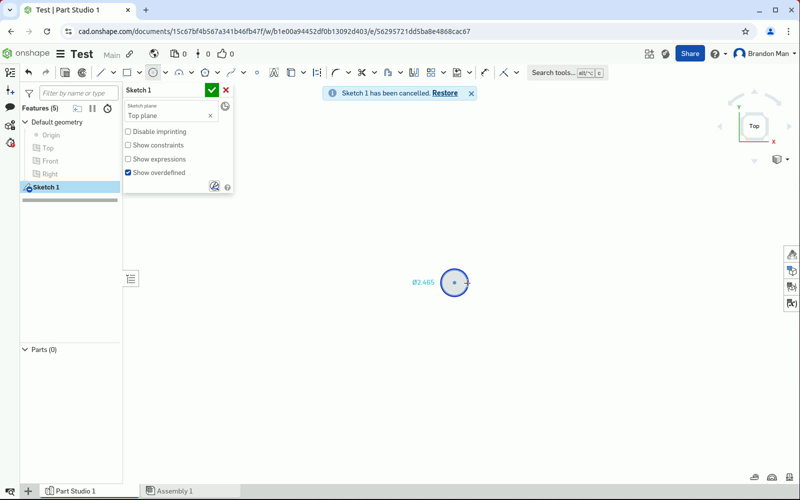
scroll(6)
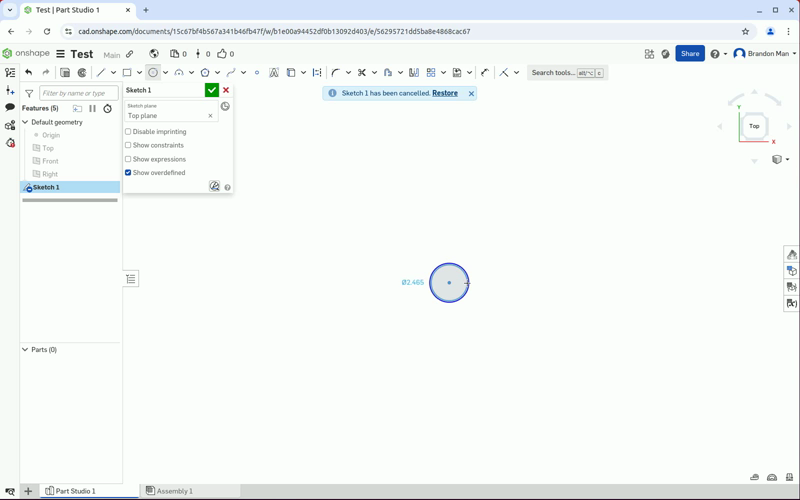
scroll(6)
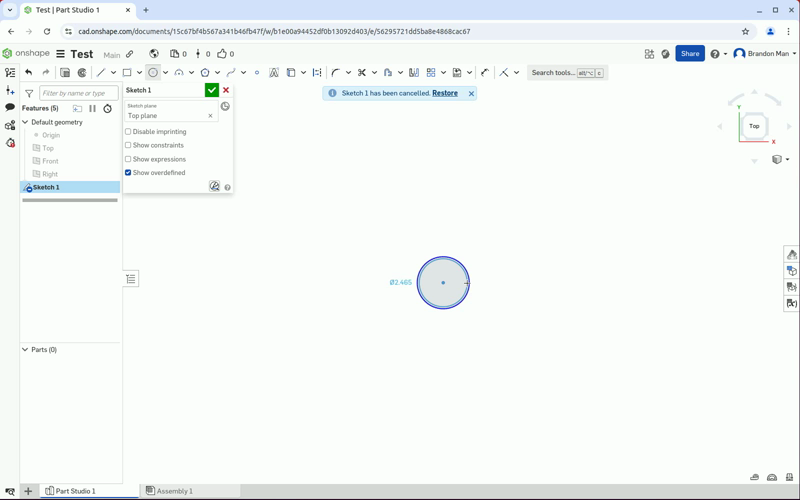
scroll(6)
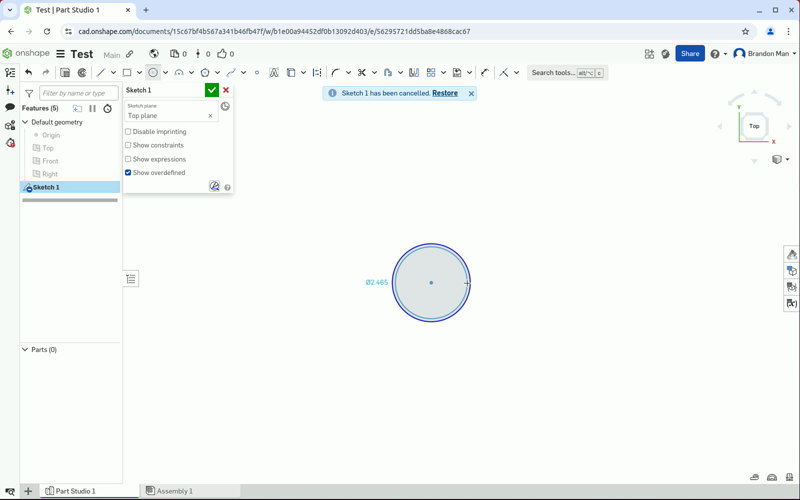
scroll(6)
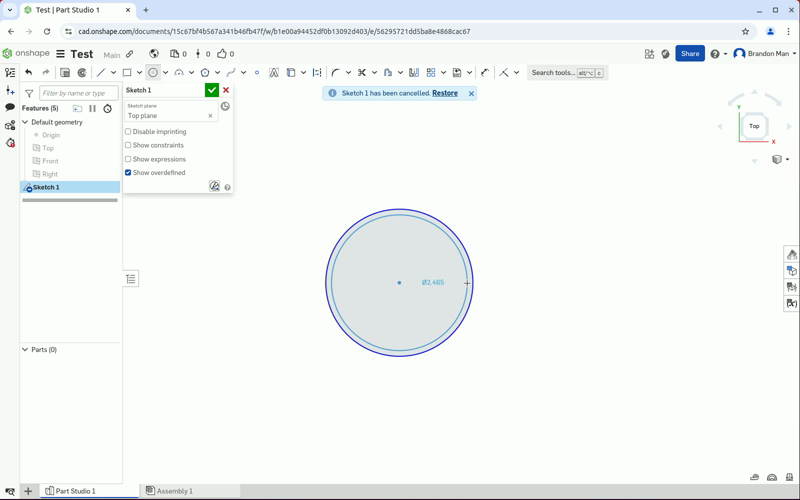
click(467, 282)
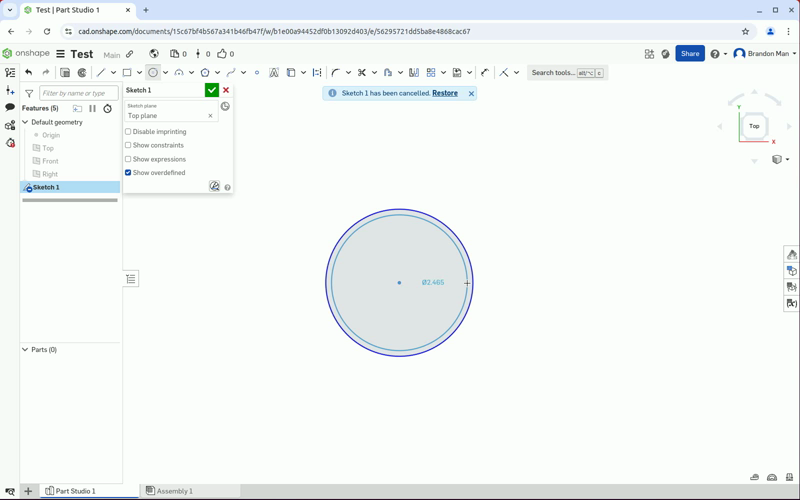
scroll(-6)
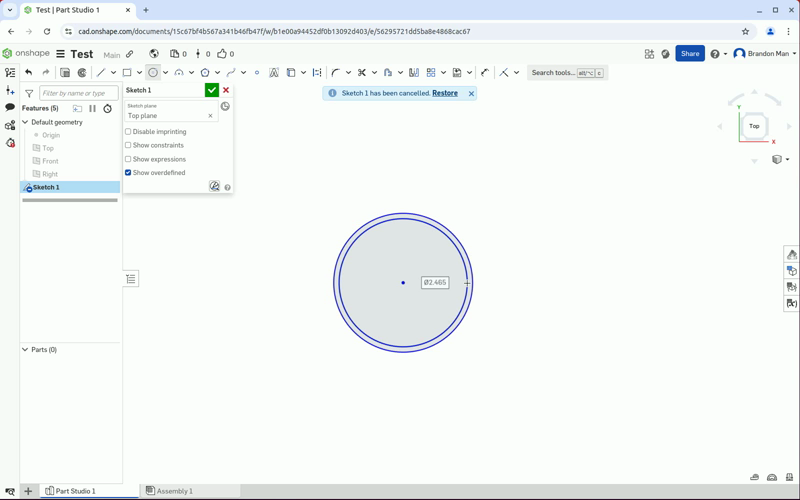
scroll(-6)
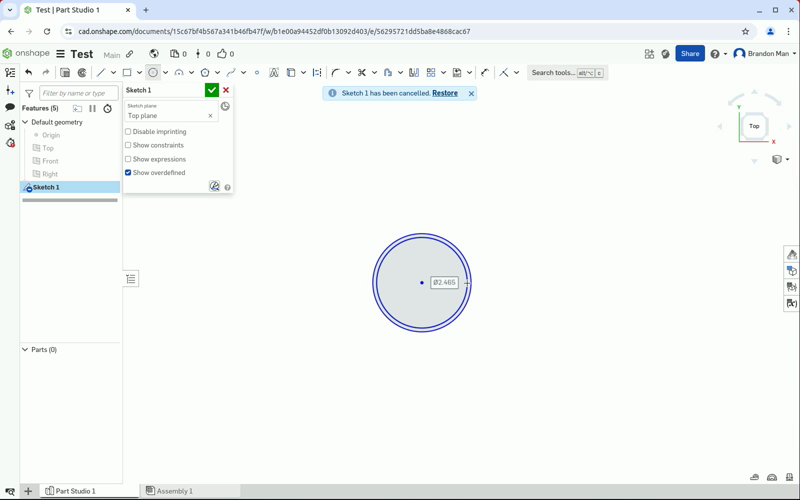
scroll(-6)
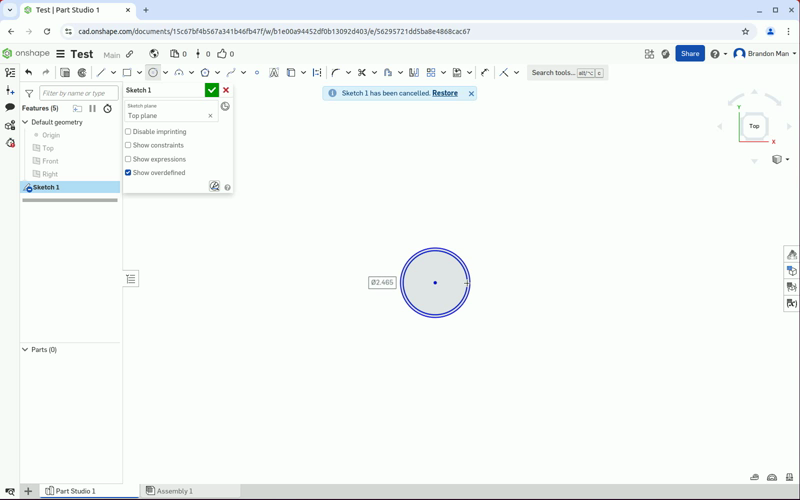
scroll(-6)
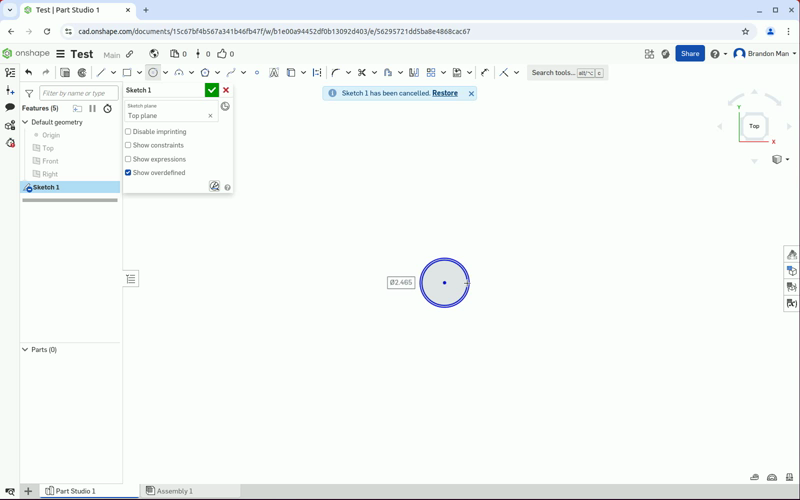
scroll(-6)
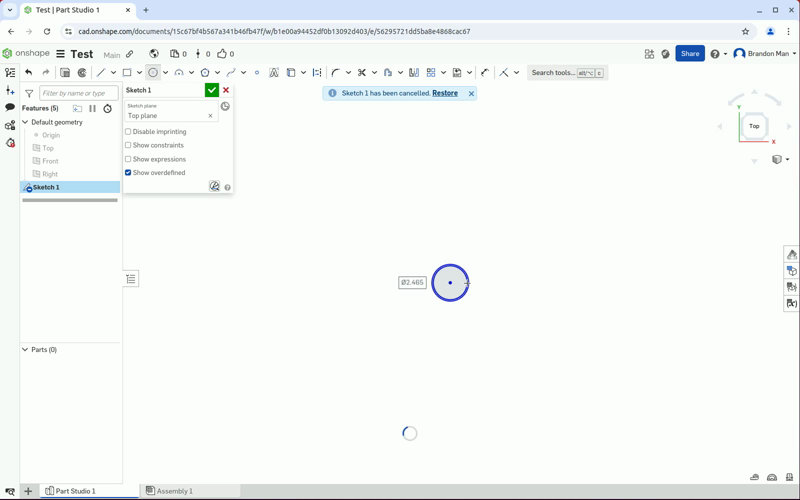
scroll(-6)
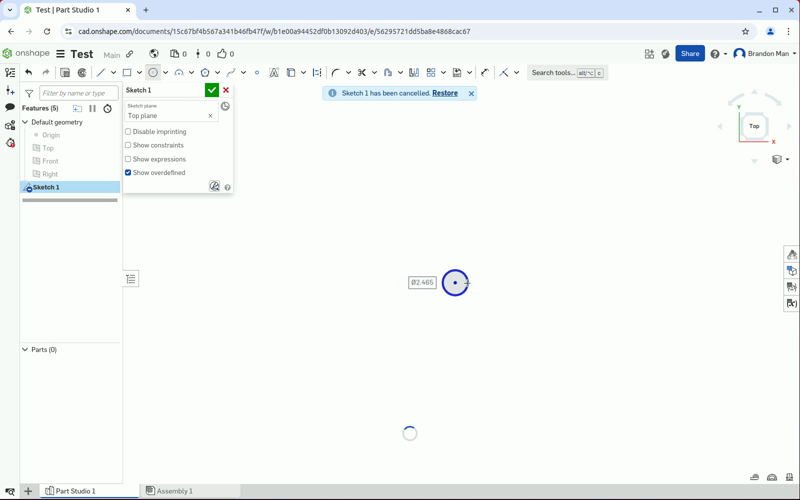
scroll(-6)
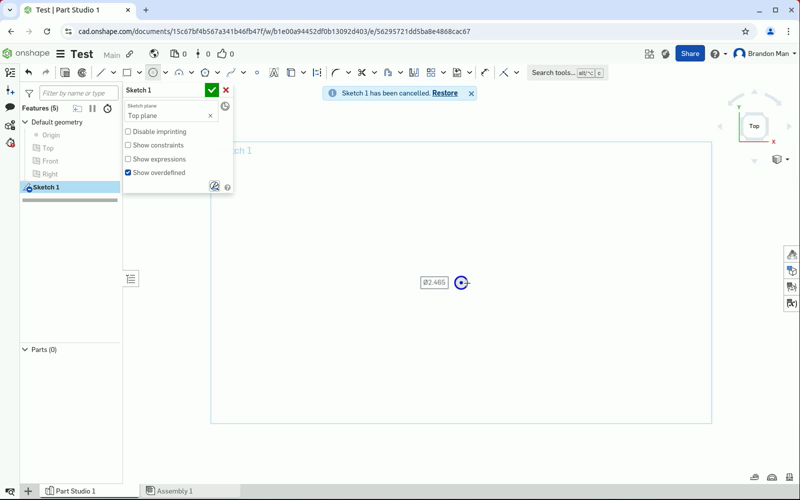
key(esc)
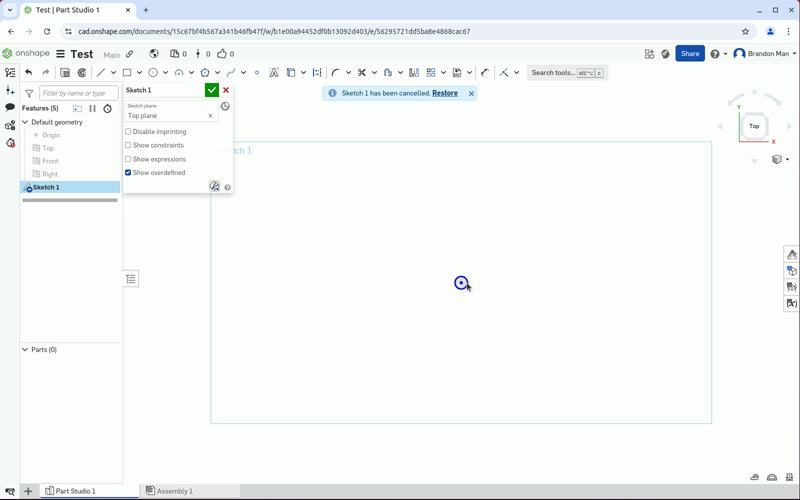
mouse_move(467, 285)
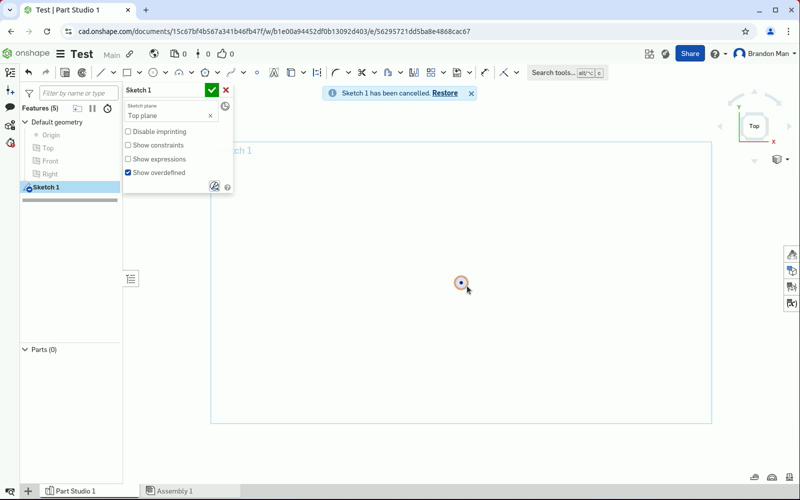
scroll(6)
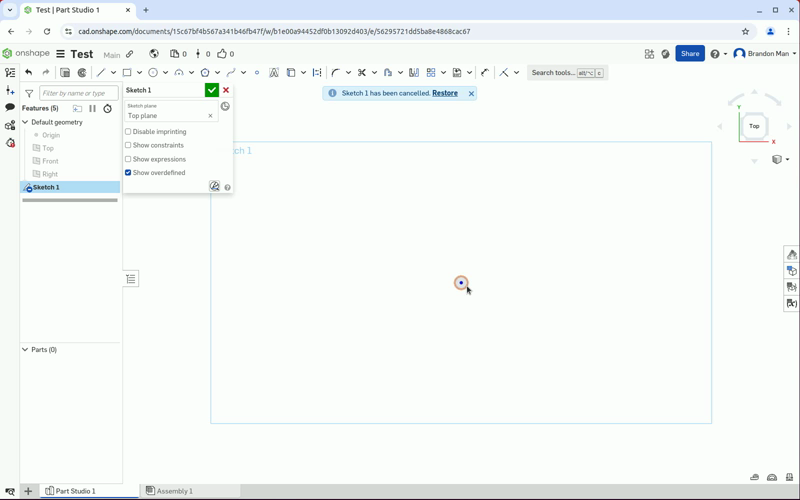
scroll(6)
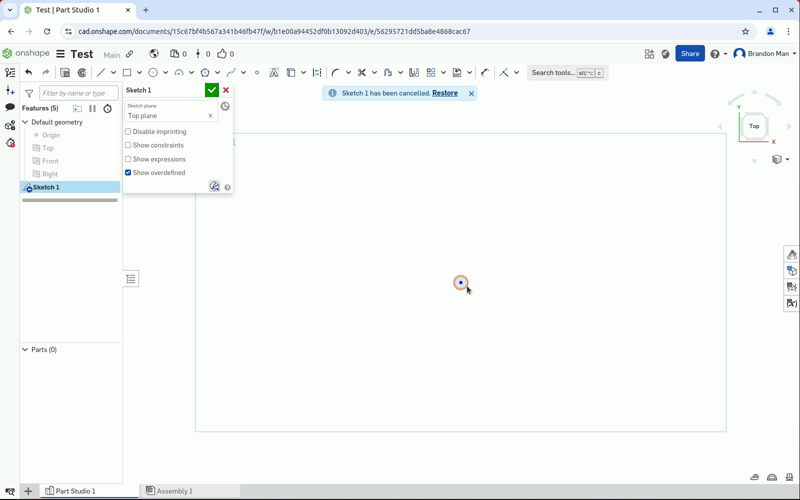
scroll(6)
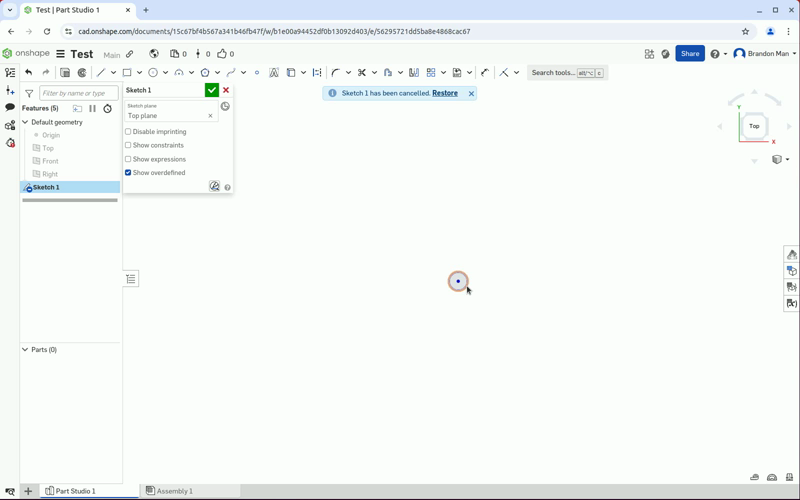
scroll(6)
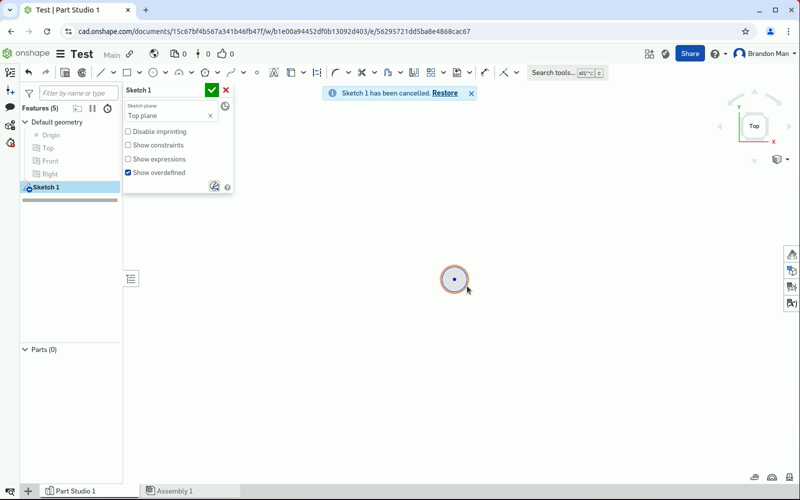
scroll(6)
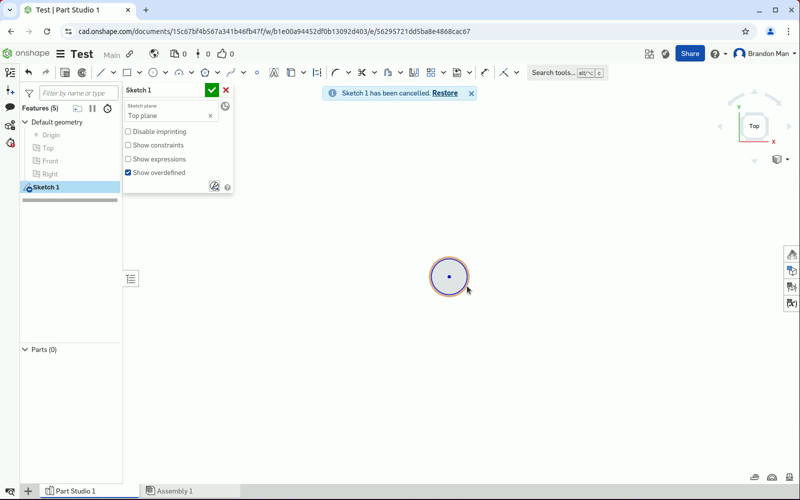
scroll(6)
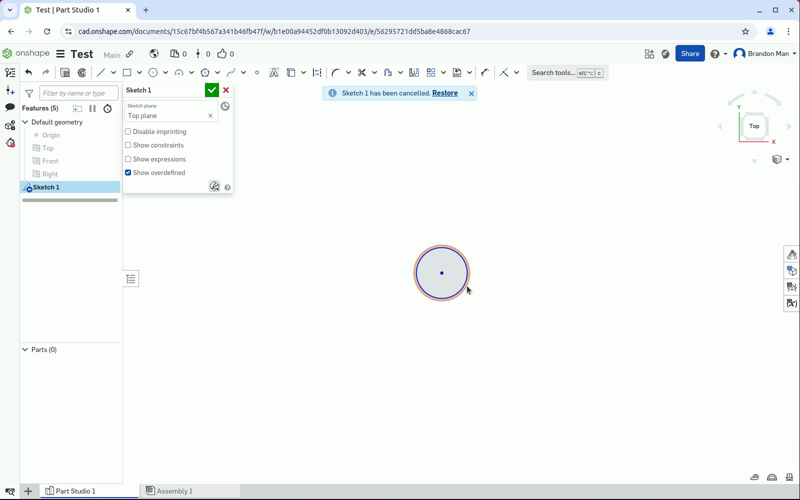
scroll(6)
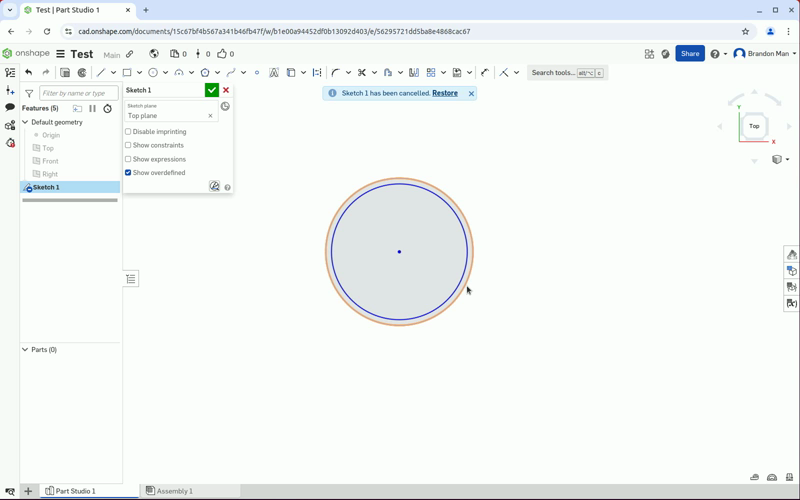
click(467, 285)
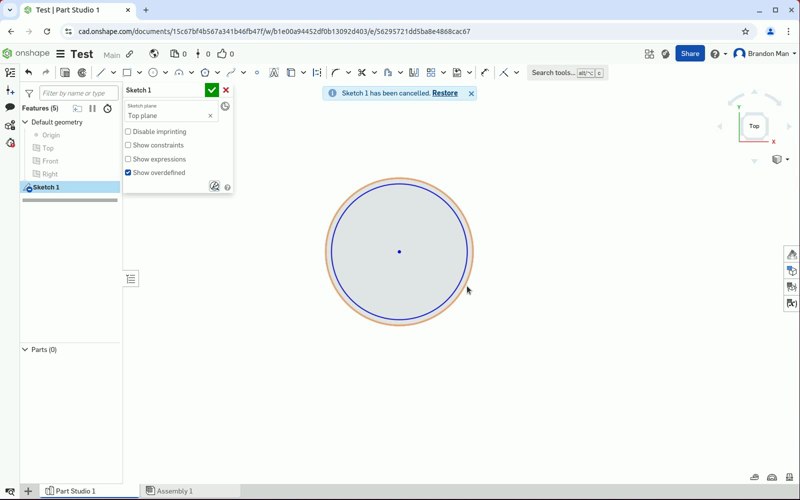
scroll(-6)
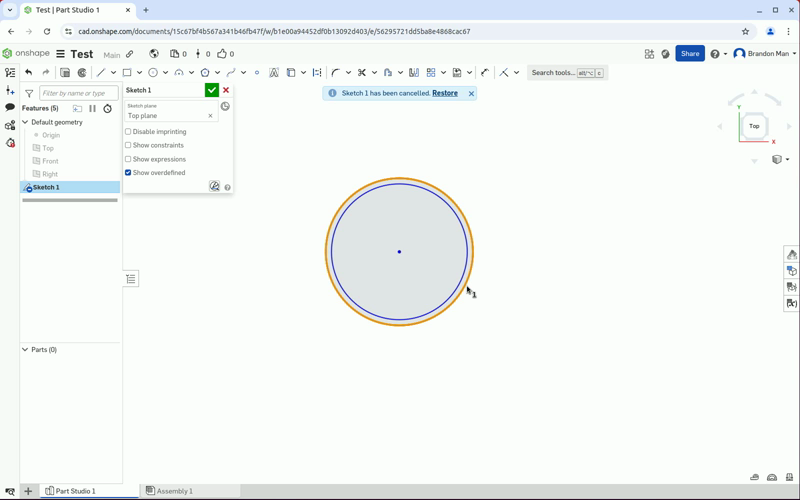
scroll(-6)
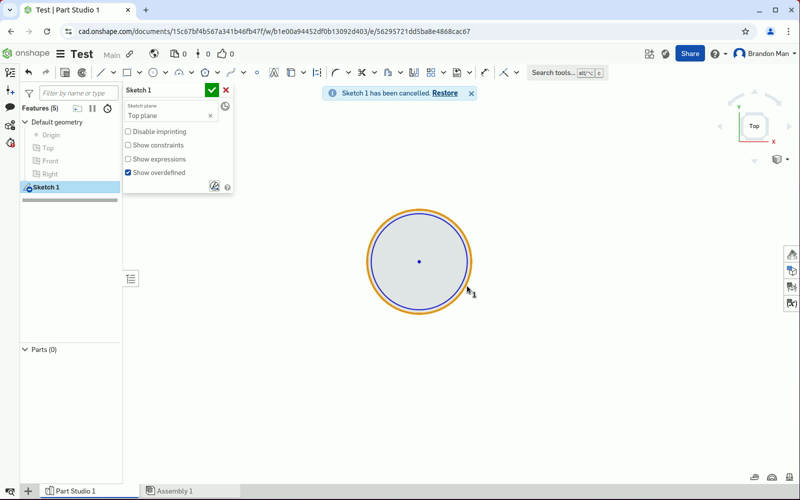
scroll(-6)
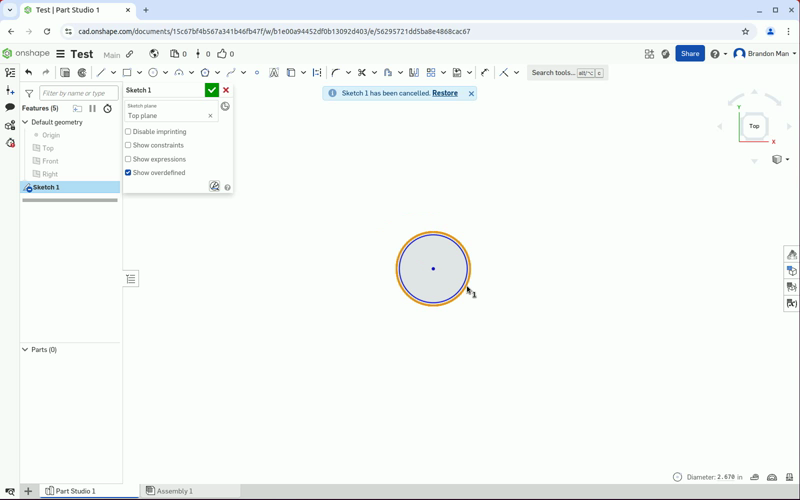
scroll(-6)
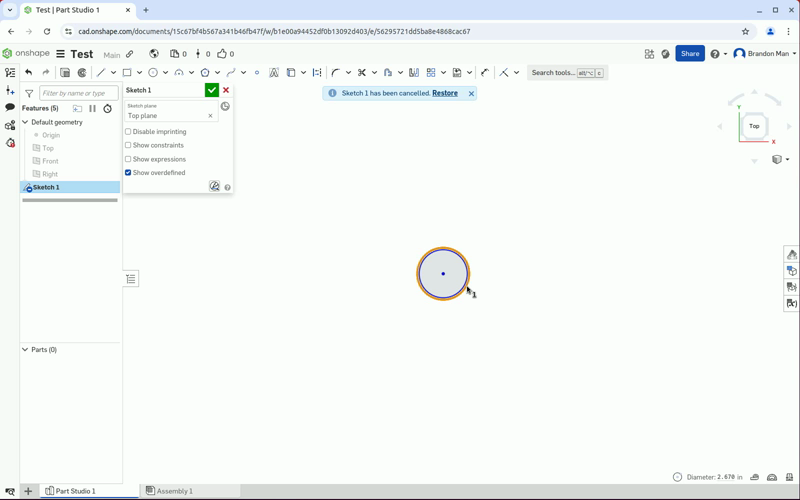
scroll(-6)
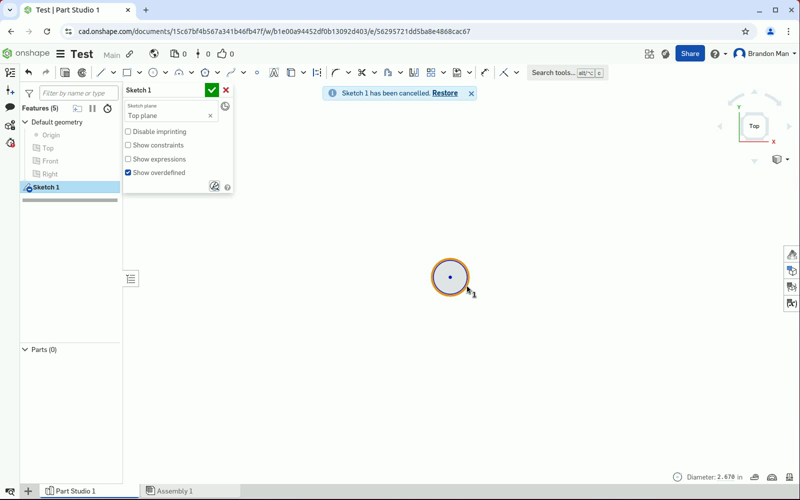
scroll(-6)
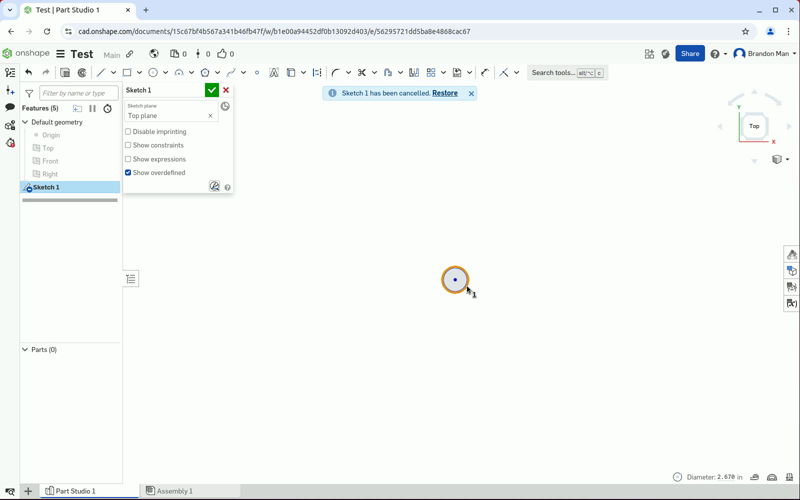
scroll(-6)
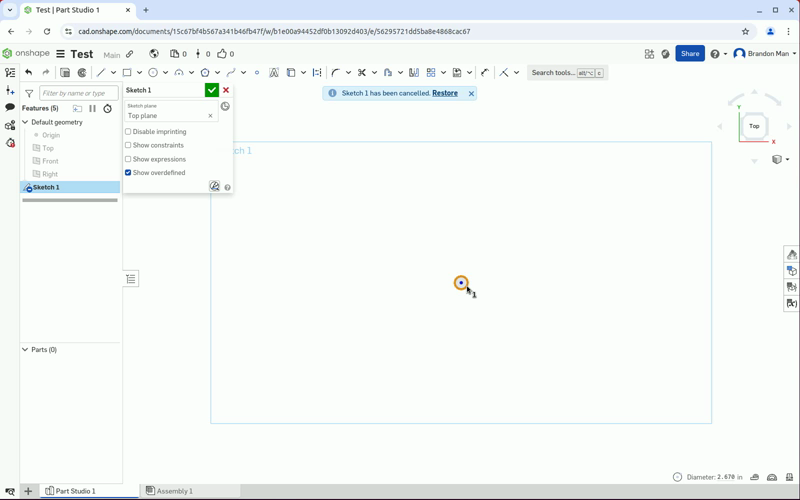
mouse_move(73, 352)
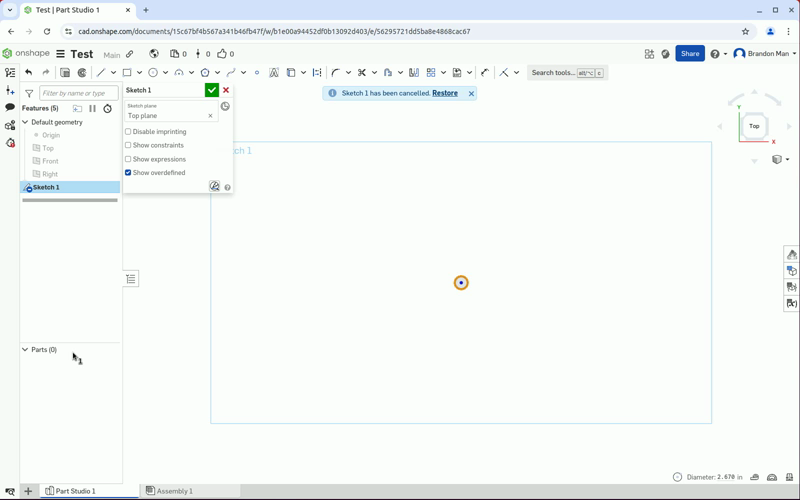
key(shift+y)
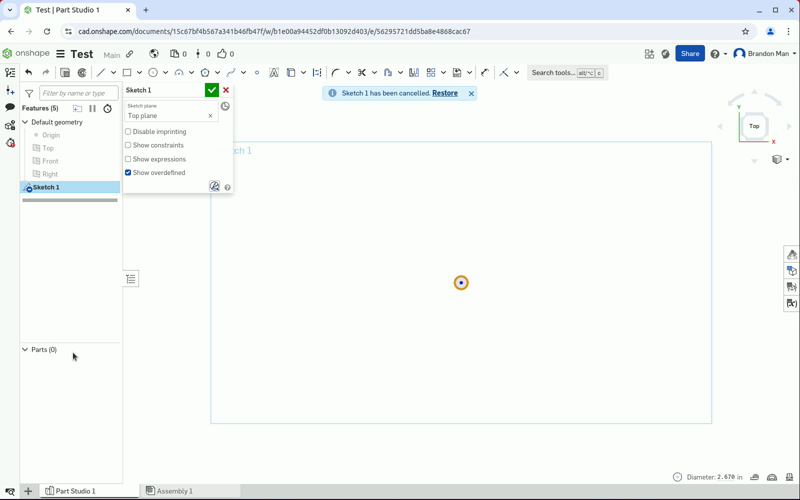
key(shift+e)
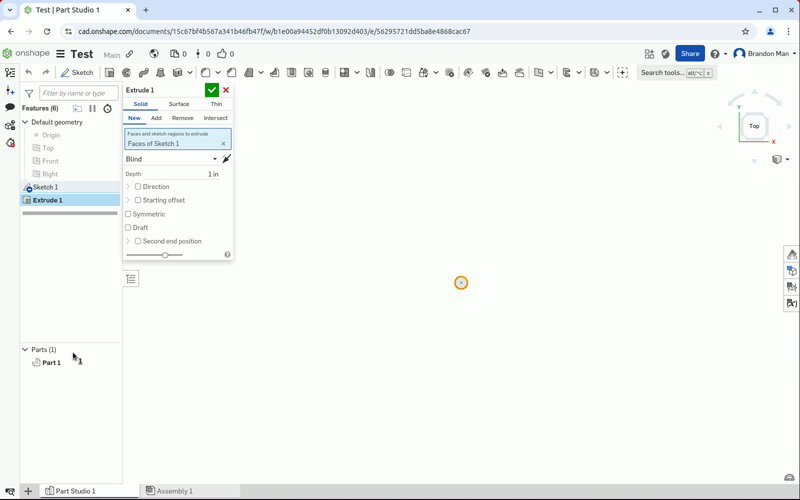
mouse_move(143, 106)
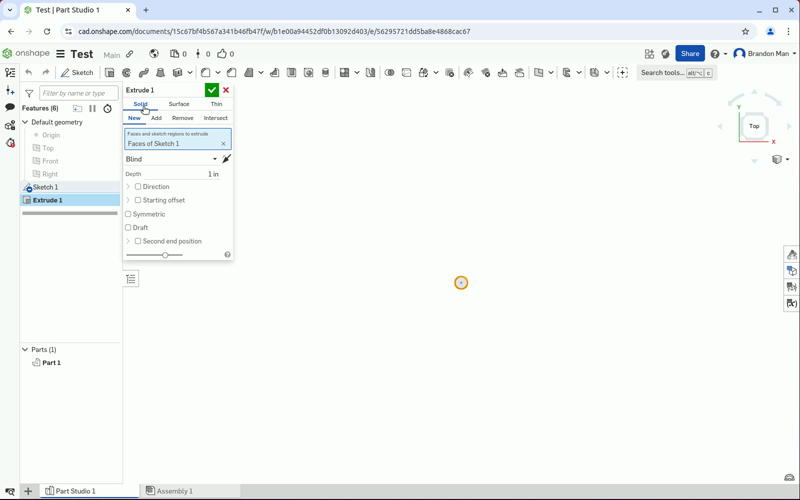
click(143, 106)
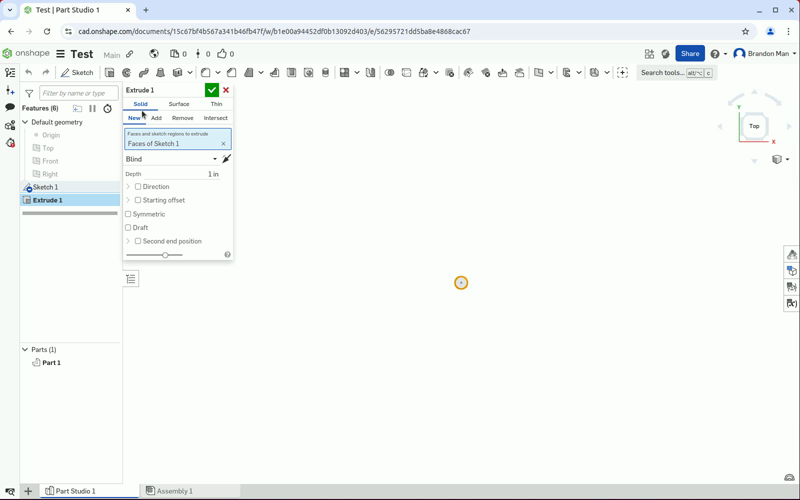
mouse_move(137, 120)
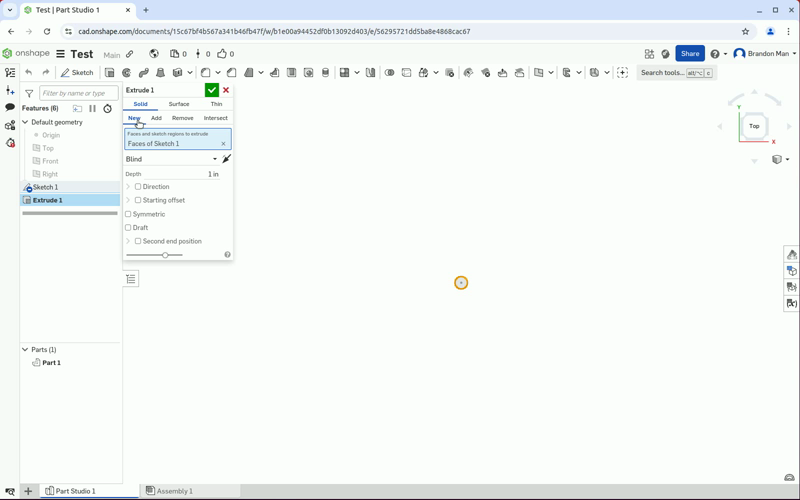
click(137, 120)
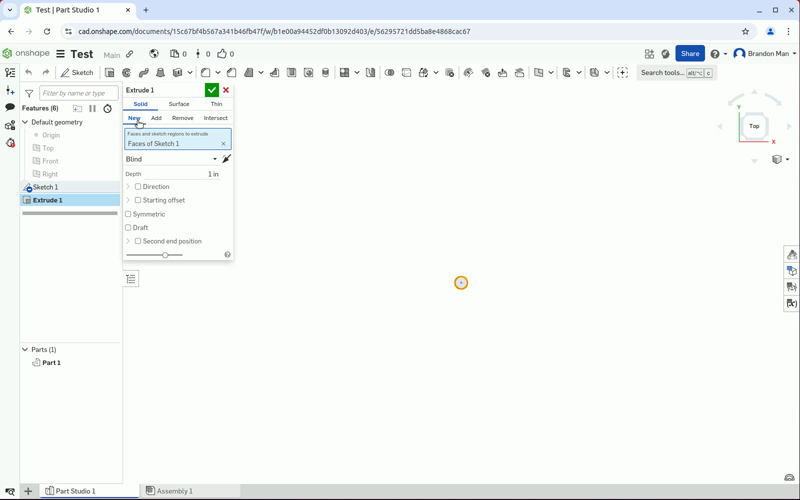
key(tab, 4)
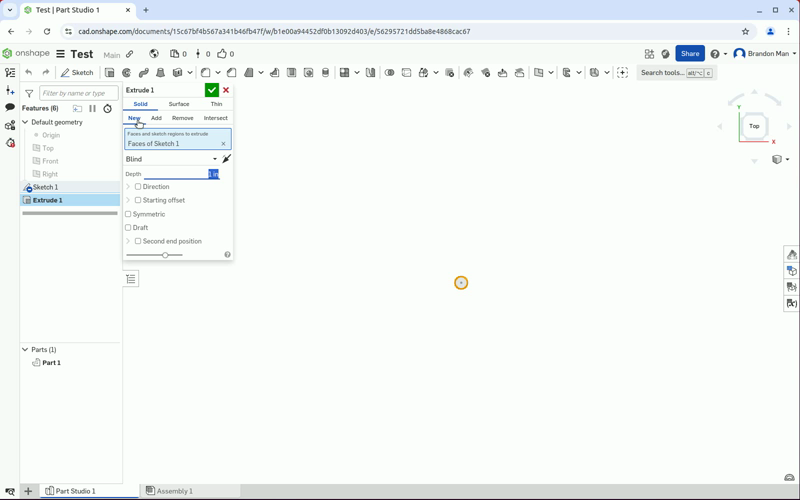
text(23.108)
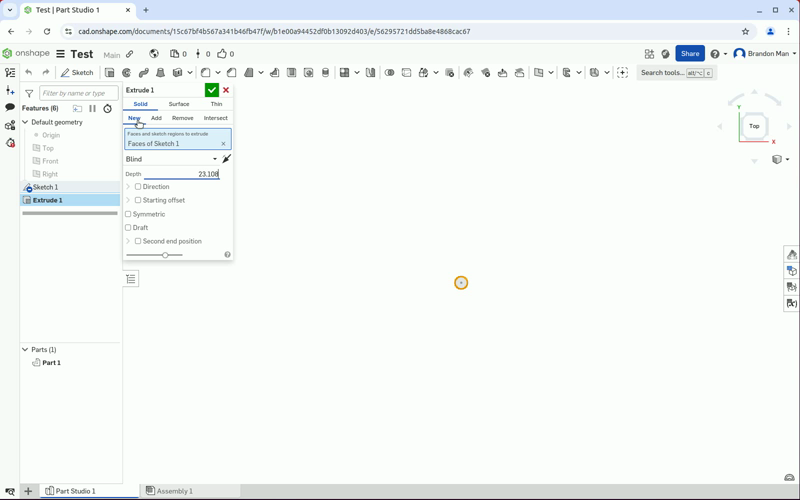
key(enter)
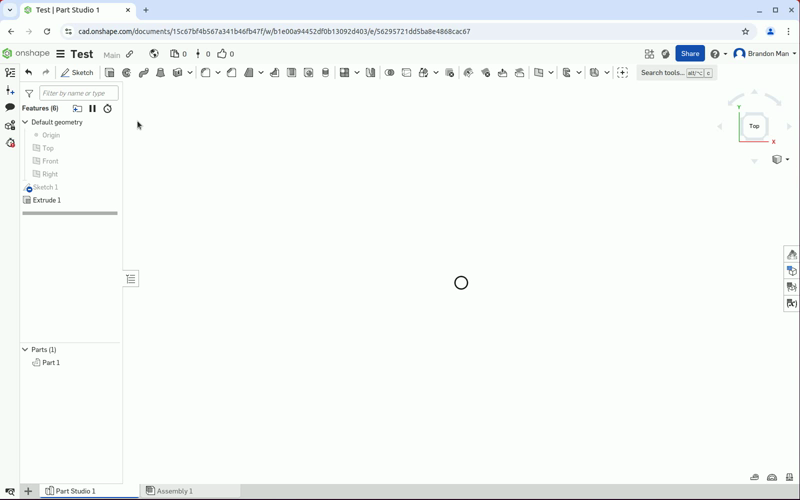
key(shift+h)
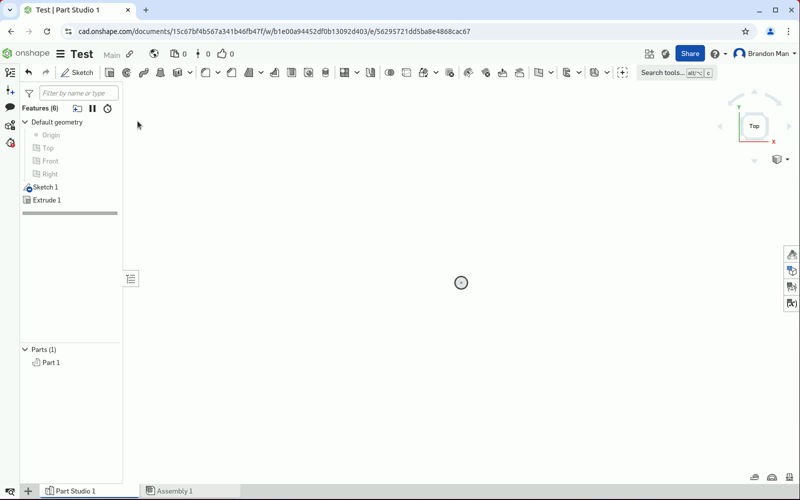
key(shift+h)
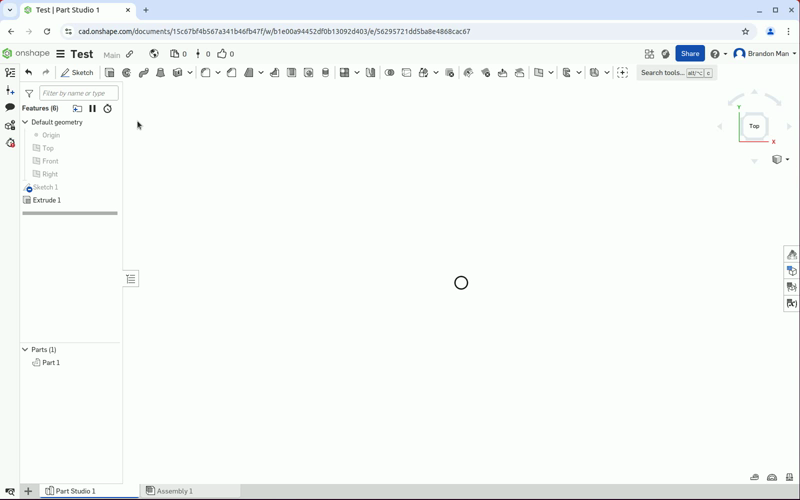
mouse_move(73, 189)
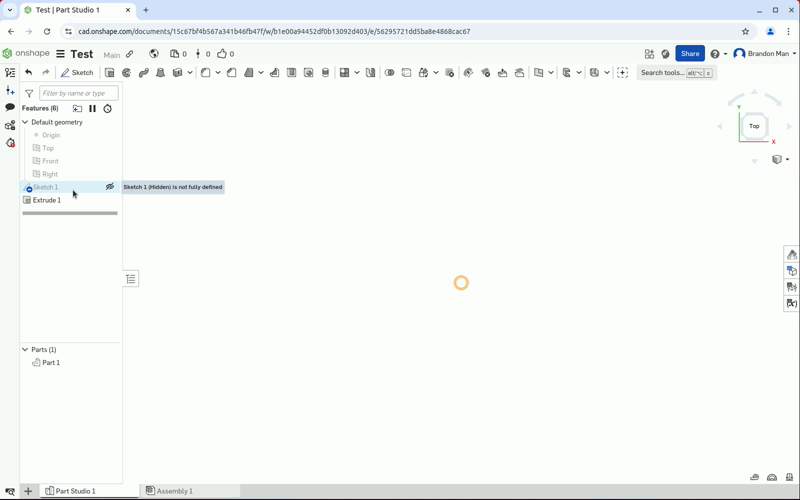
click(73, 189)
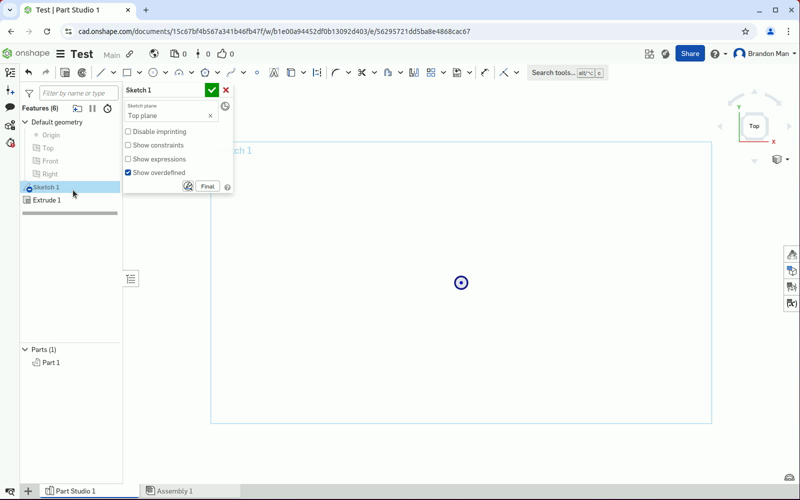
mouse_move(229, 92)
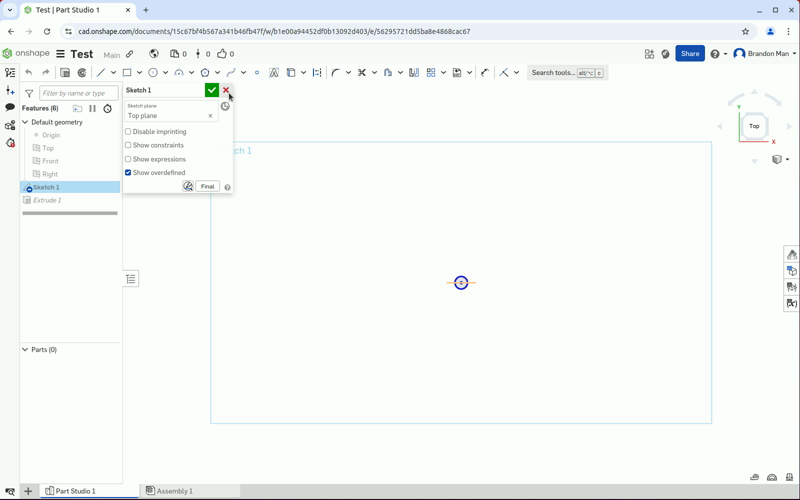
click(229, 92)
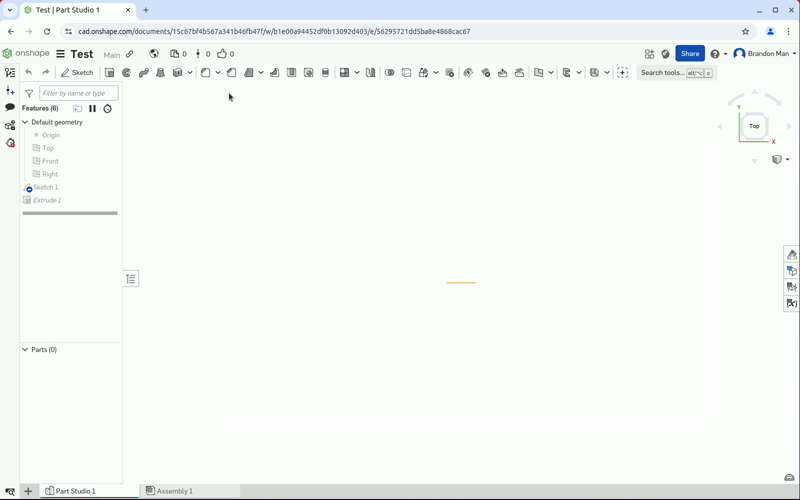
mouse_move(73, 352)
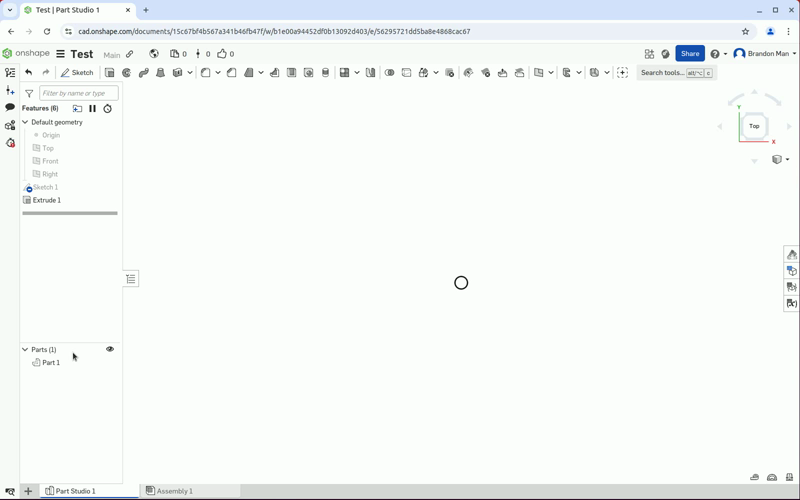
key(y)
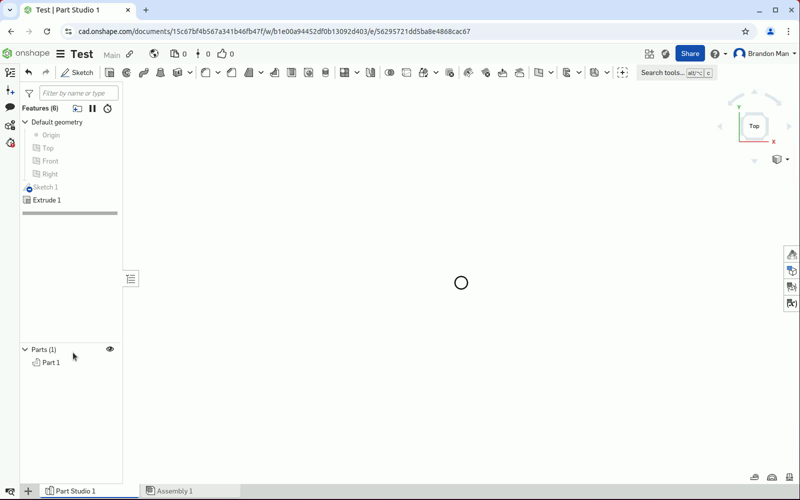
key(shift+p)
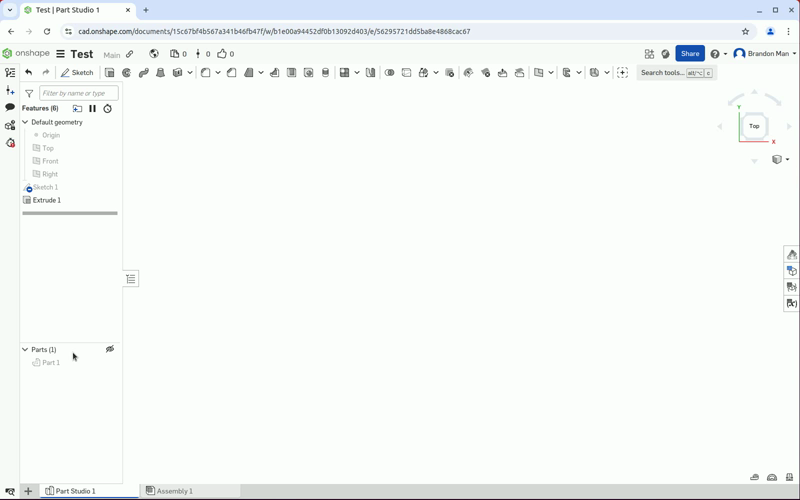
key(space)
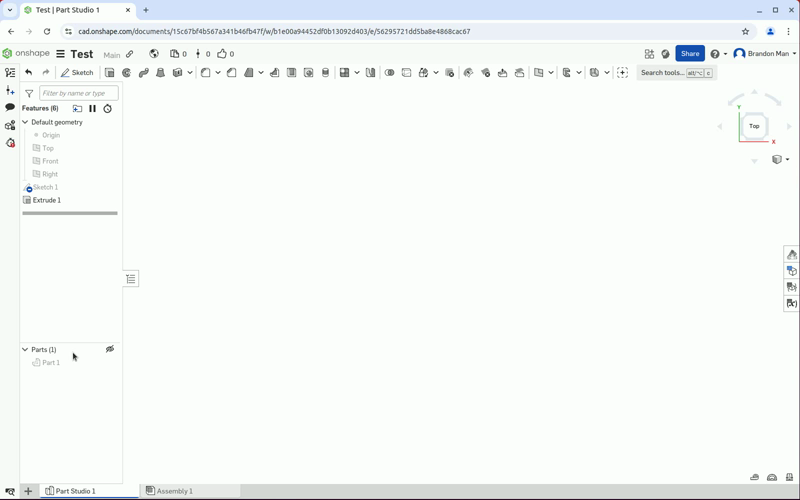
key_down(shift)
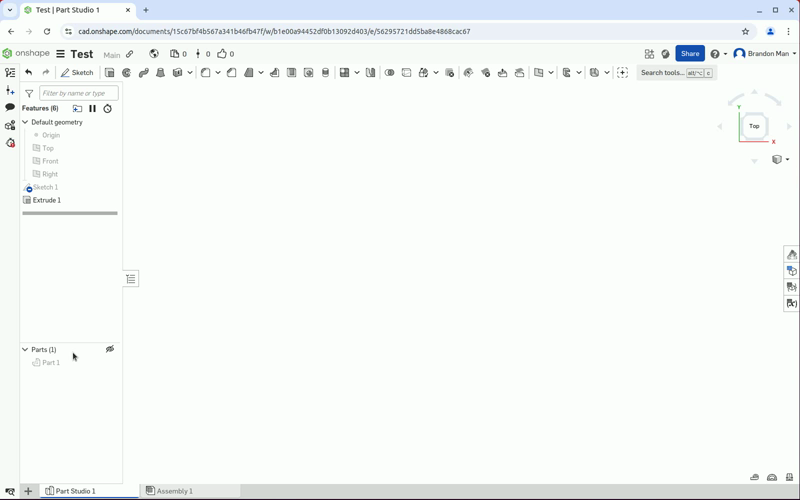
key(up)
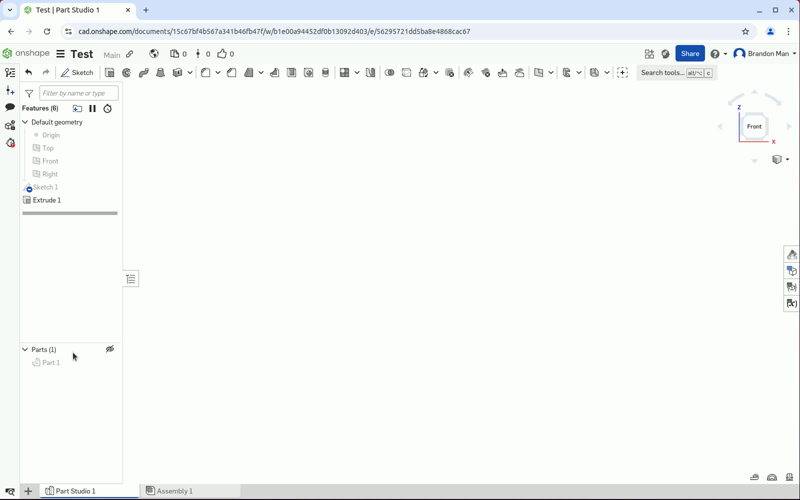
key_up(shift)
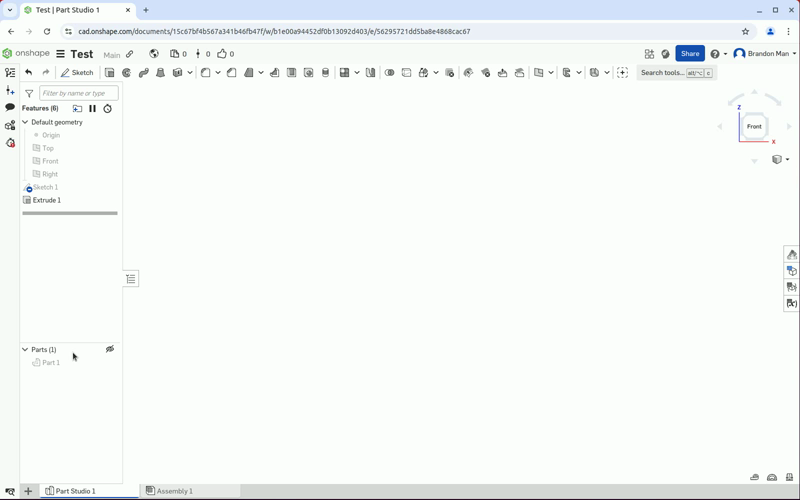
mouse_move(73, 352)
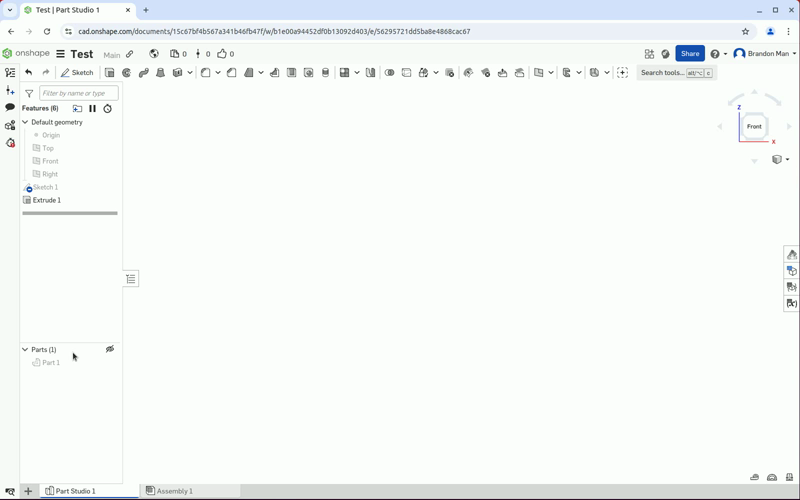
key(shift+y)
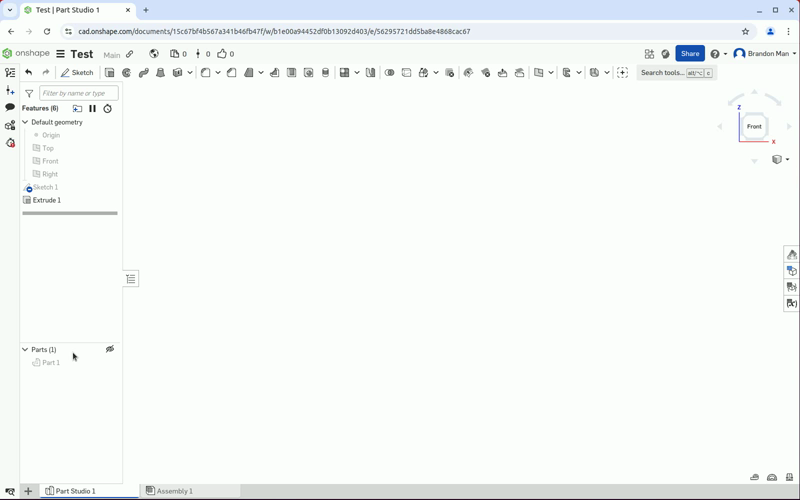
key(shift+s)
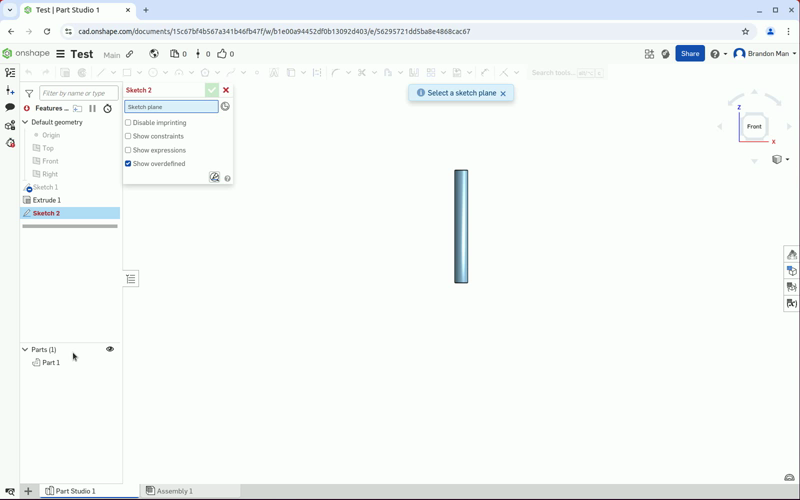
mouse_move(73, 163)
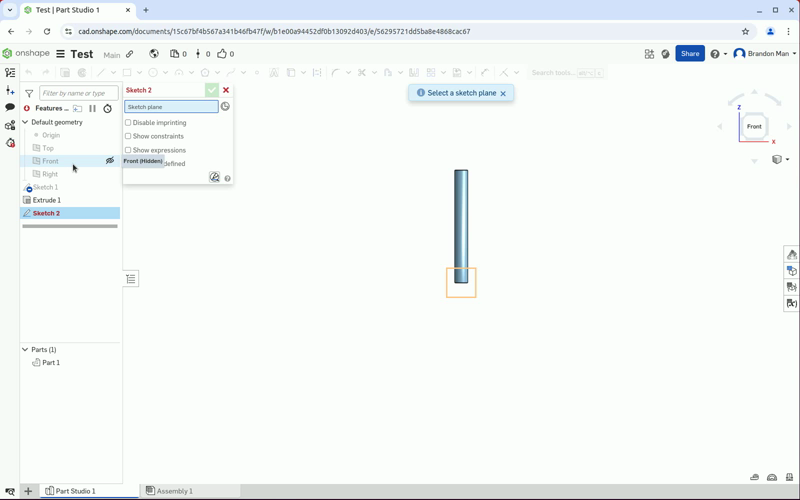
click(73, 163)
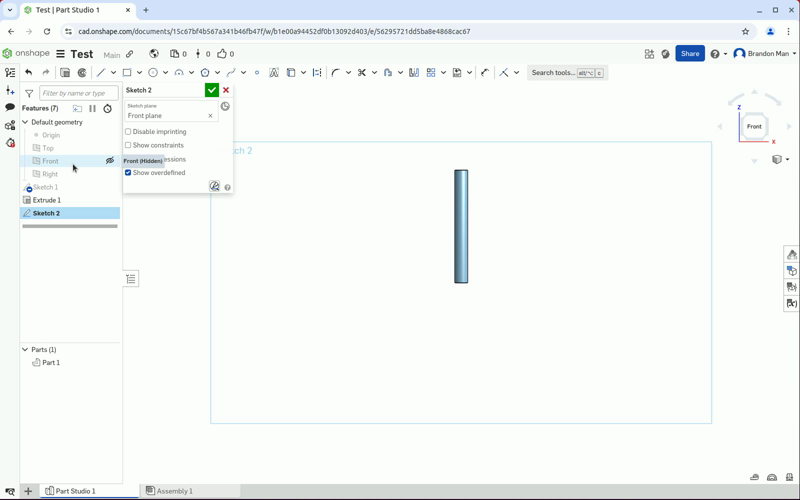
mouse_move(73, 352)
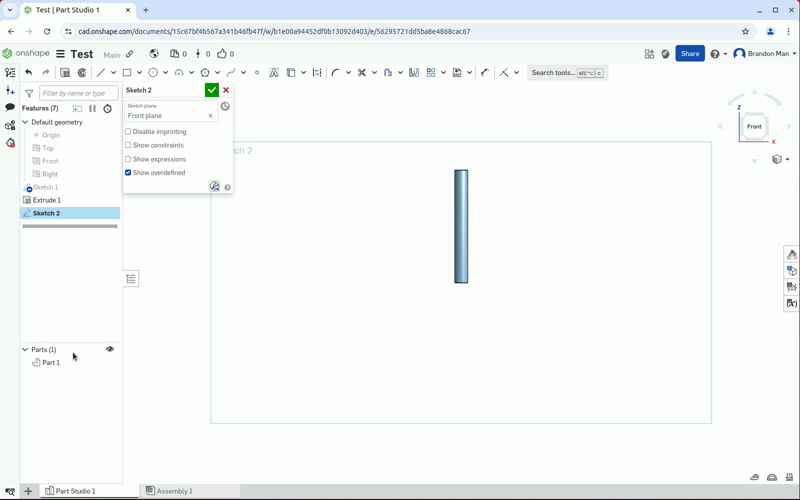
key(y)
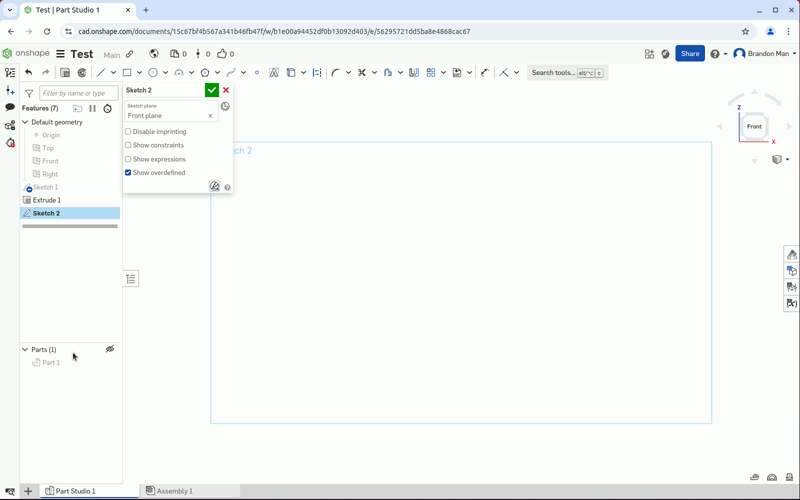
key(c)
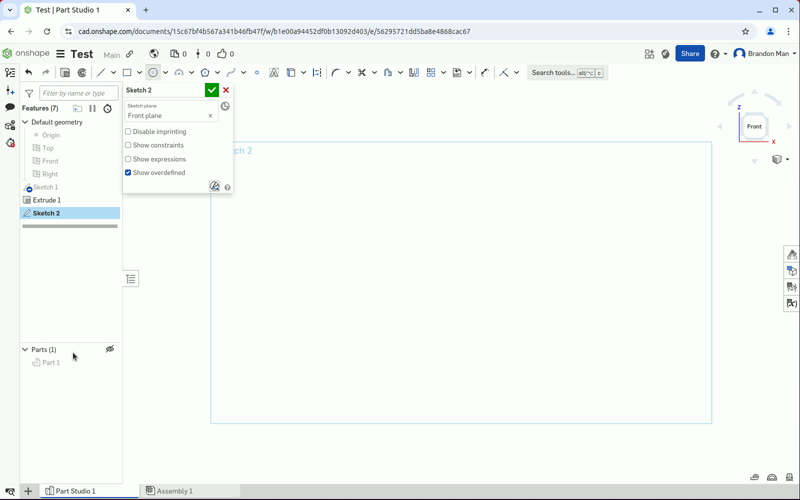
key_down(shift)
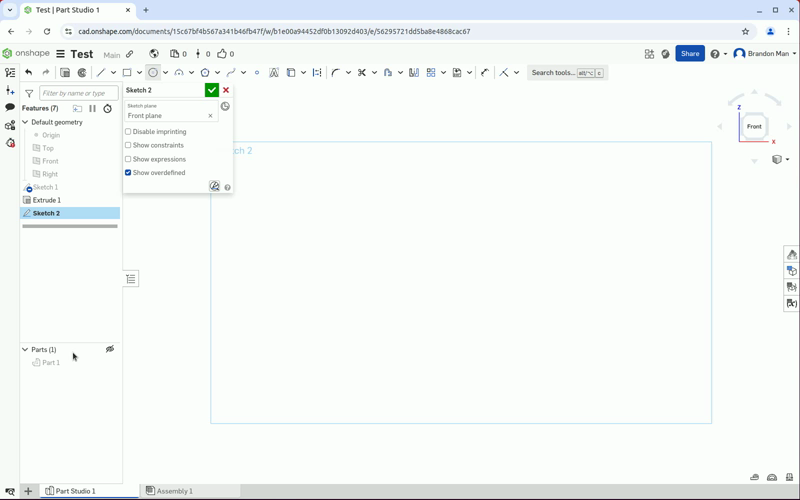
mouse_move(461, 255)
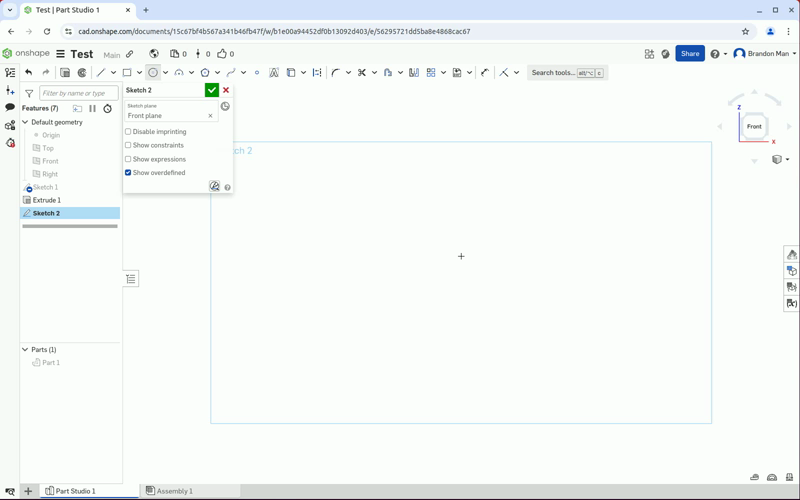
click(461, 255)
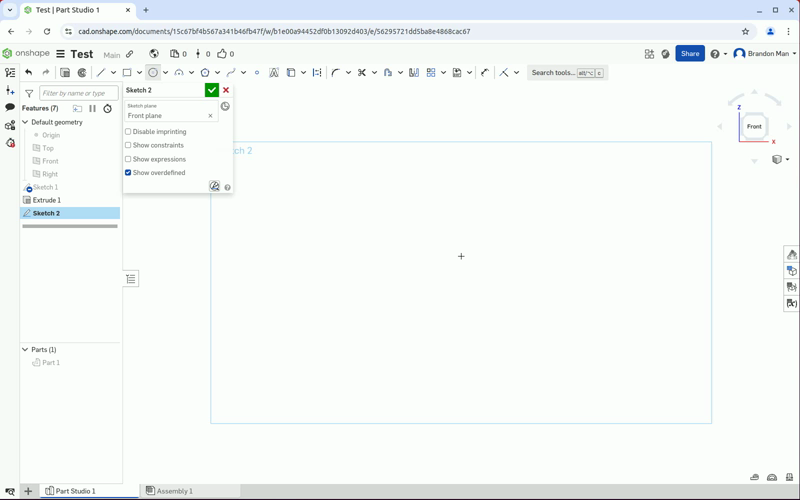
key_up(shift)
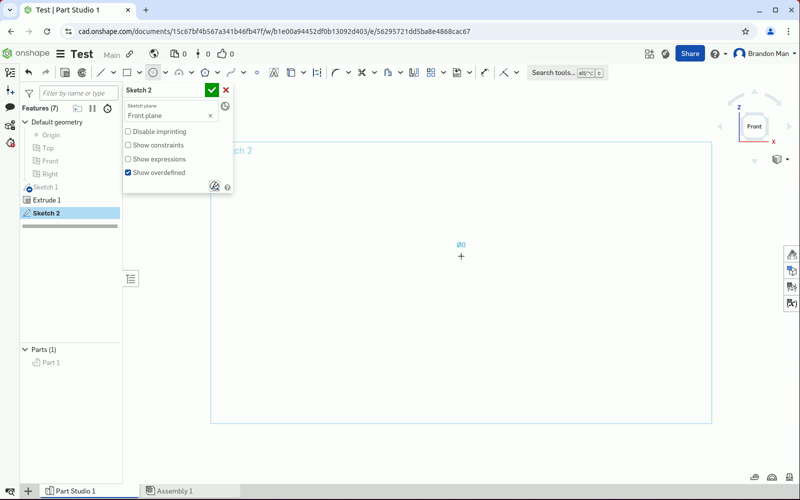
mouse_move(464, 255)
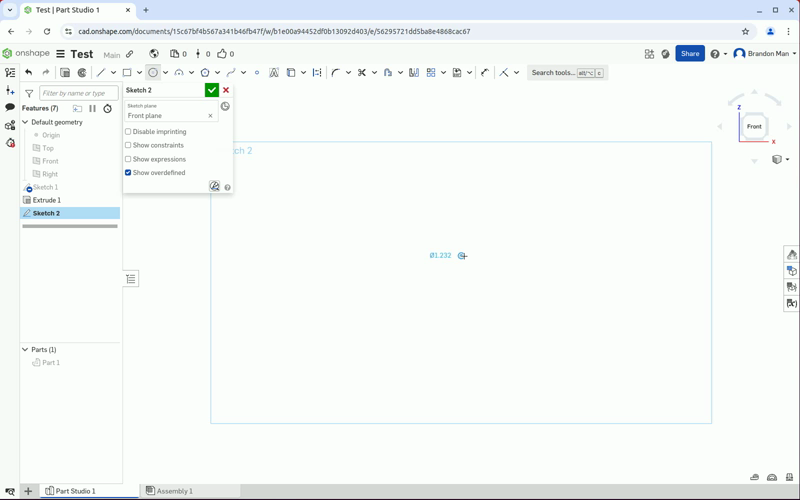
click(464, 255)
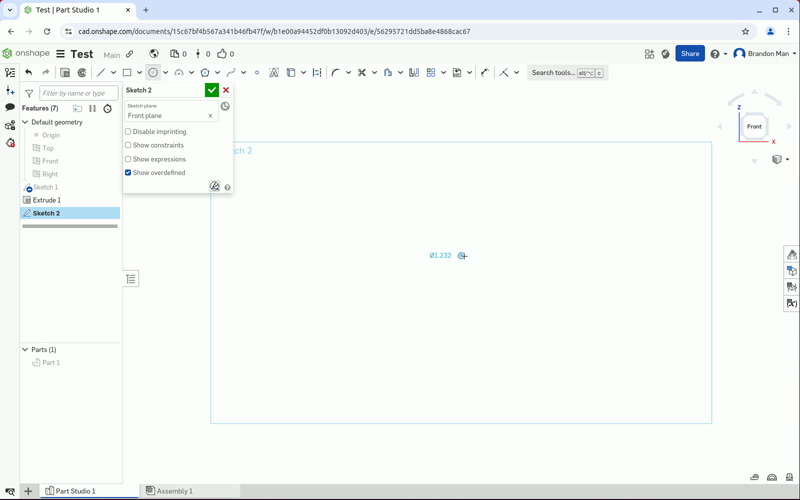
key(esc)
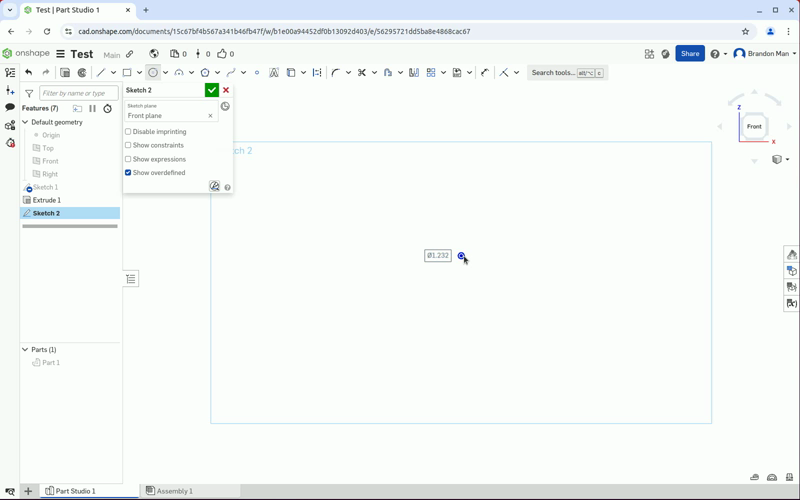
mouse_move(461, 254)
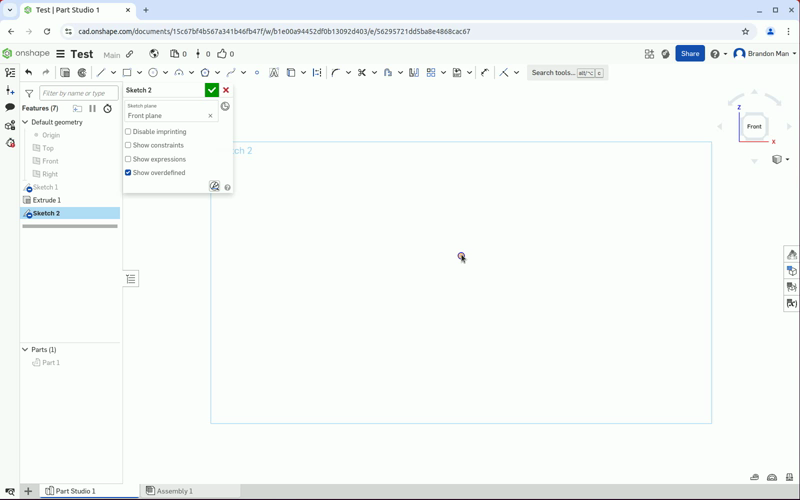
scroll(6)
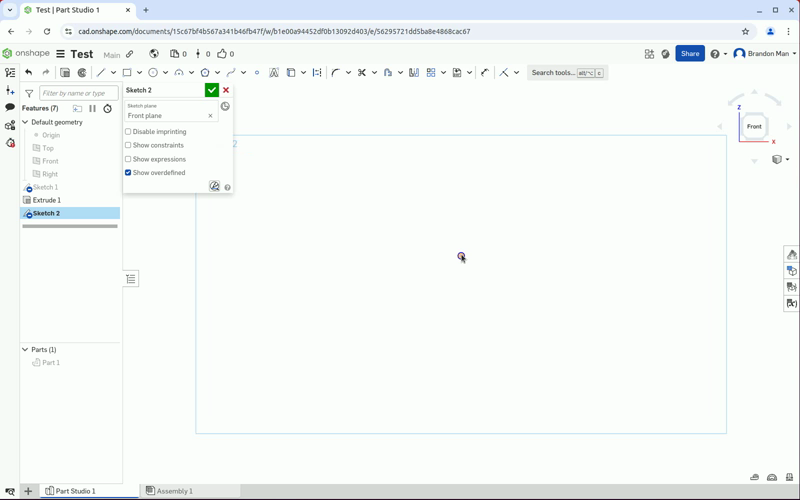
scroll(6)
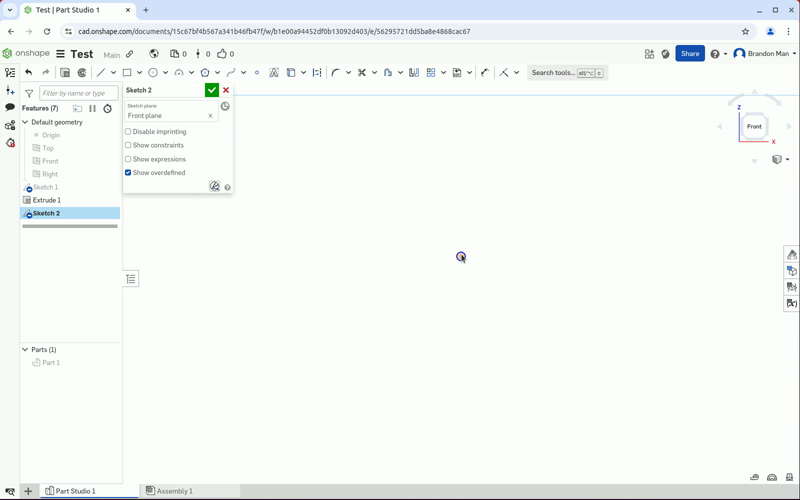
scroll(6)
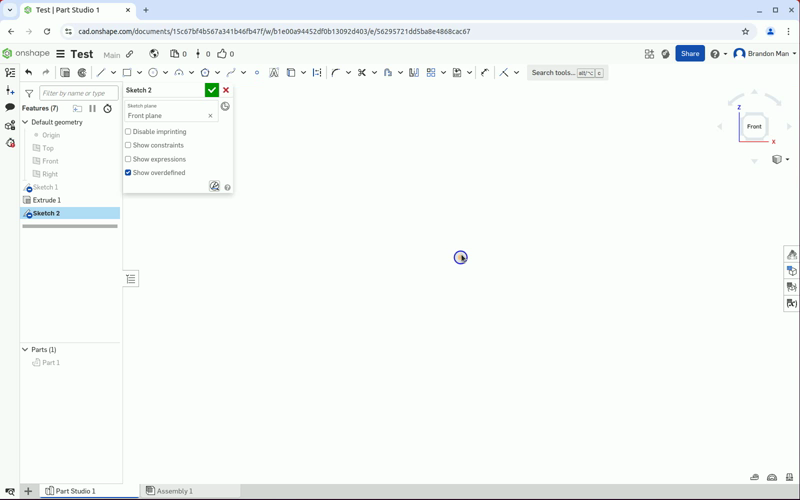
scroll(6)
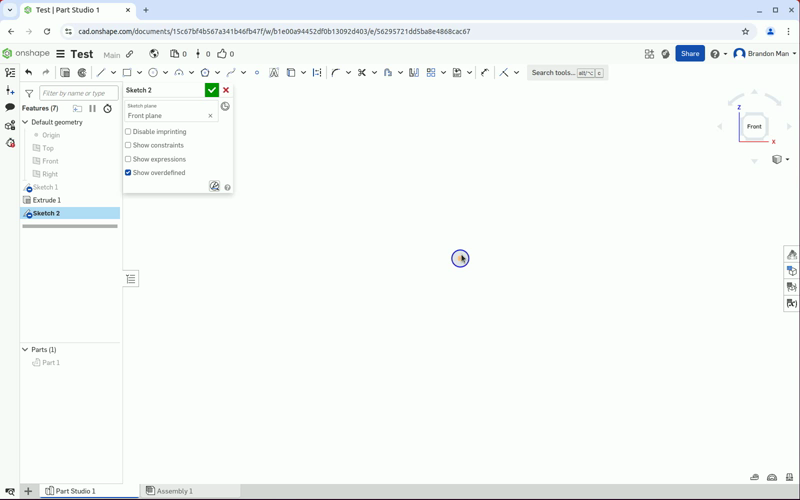
scroll(6)
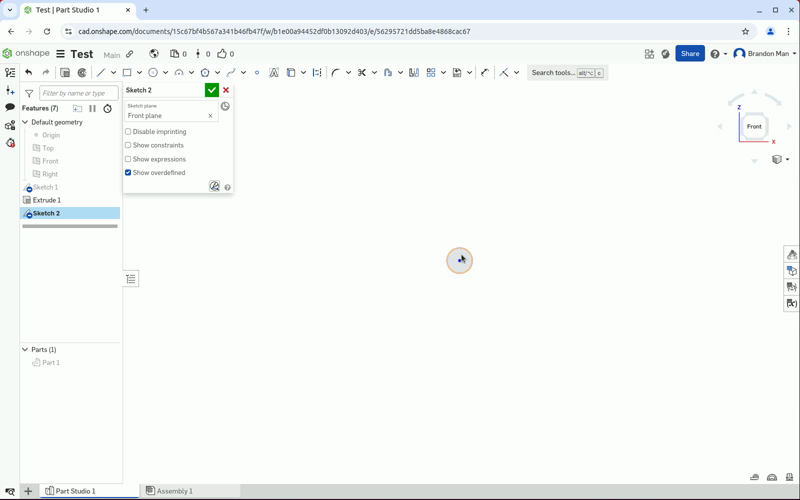
scroll(6)
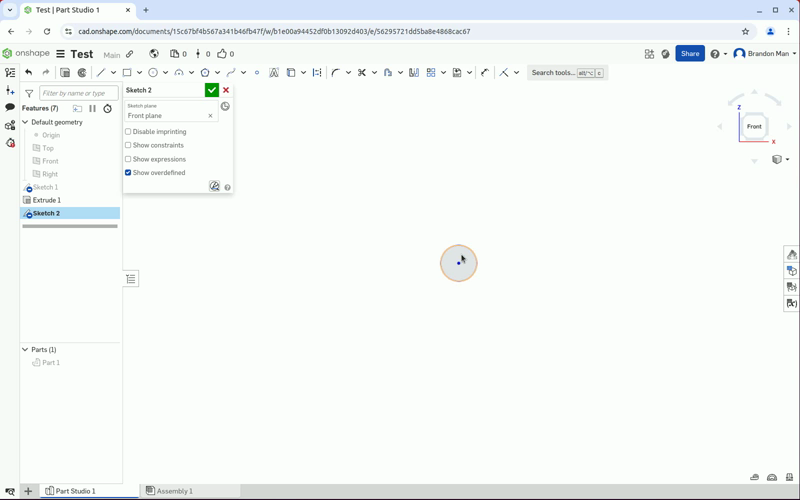
scroll(6)
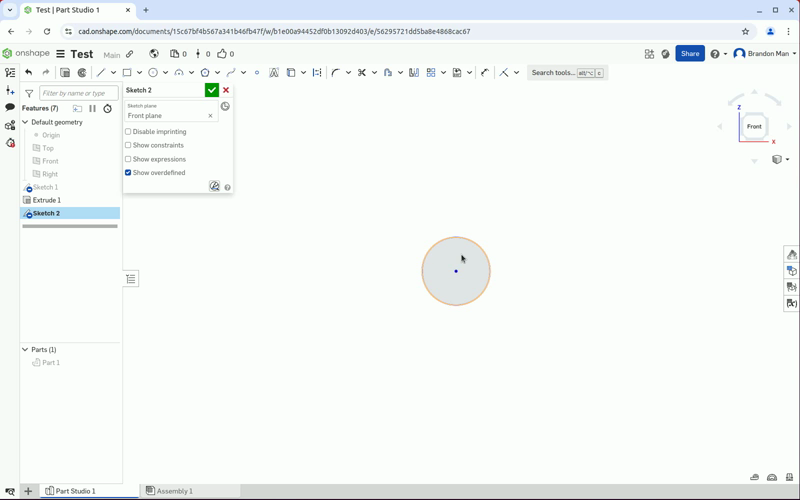
click(461, 254)
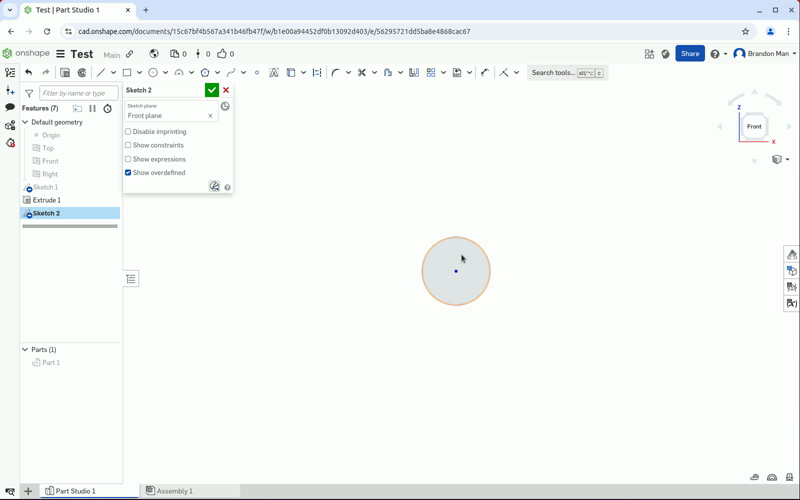
scroll(-6)
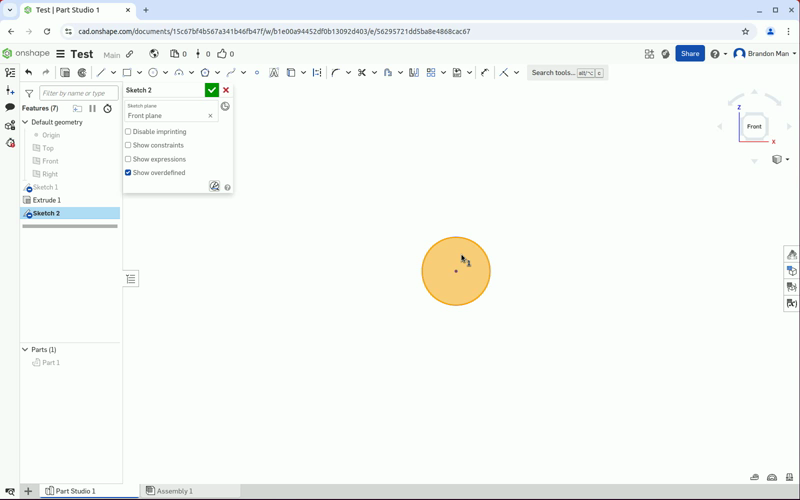
scroll(-6)
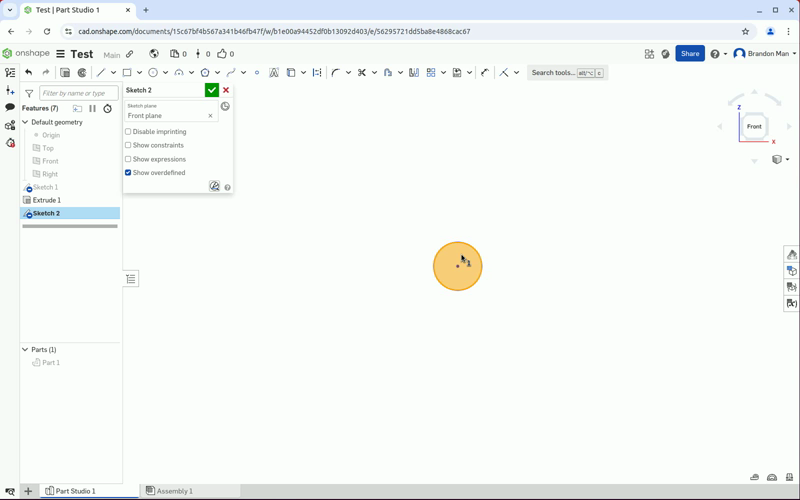
scroll(-6)
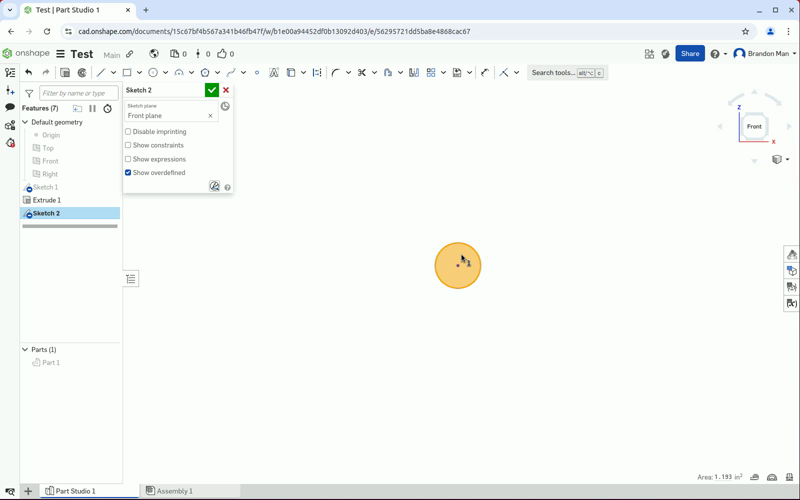
scroll(-6)
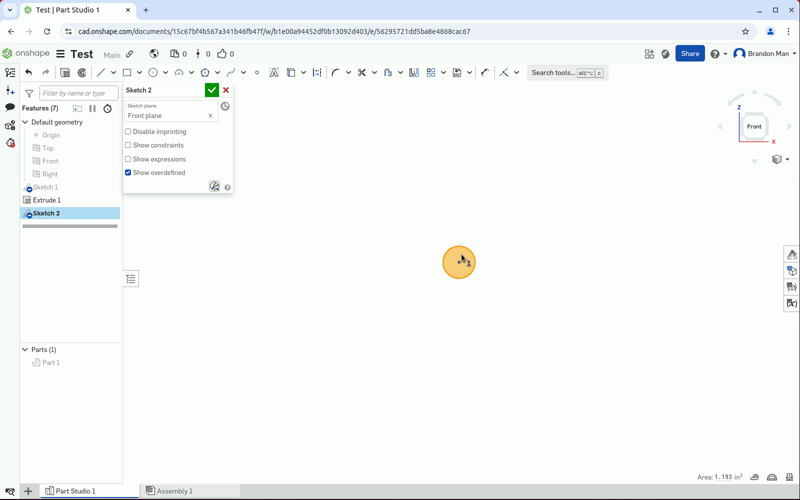
scroll(-6)
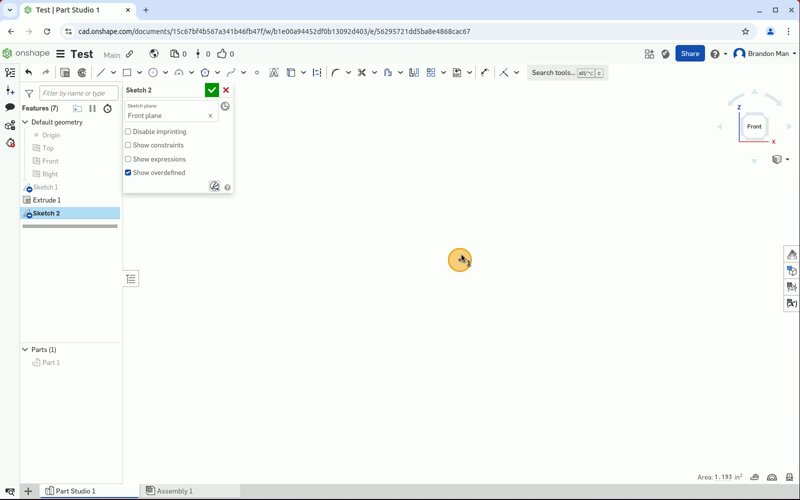
scroll(-6)
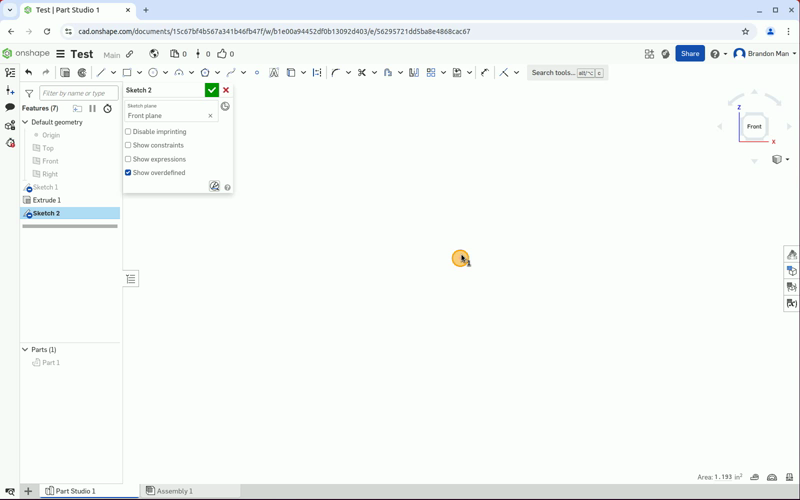
scroll(-6)
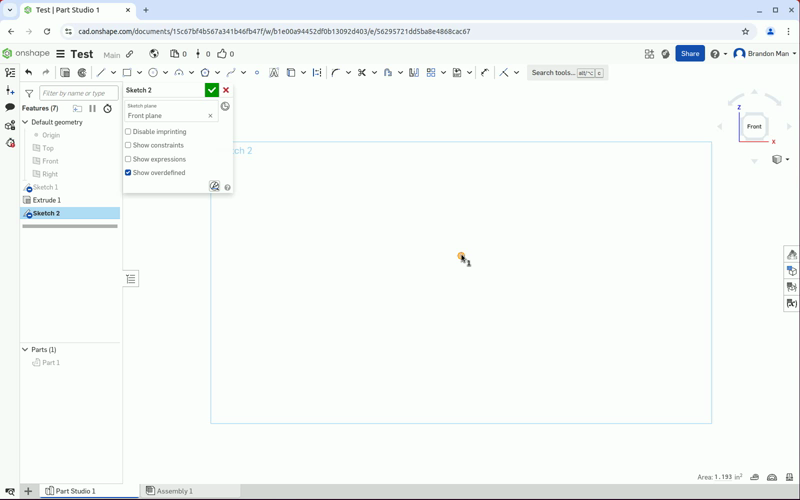
mouse_move(73, 352)
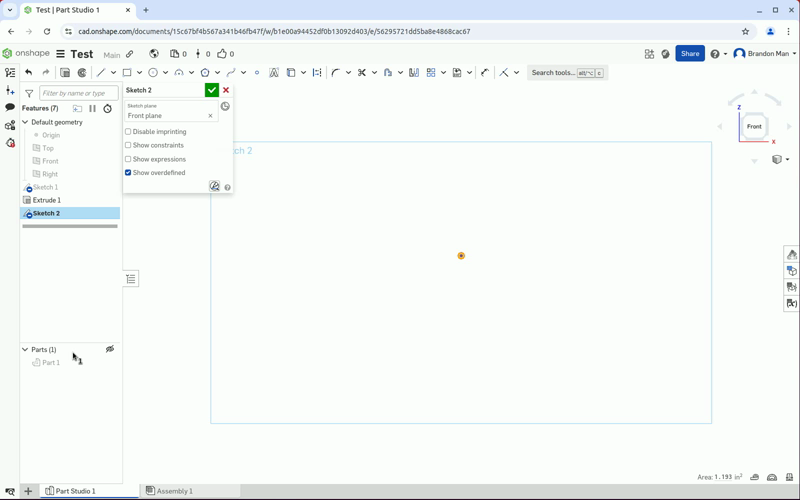
key(shift+y)
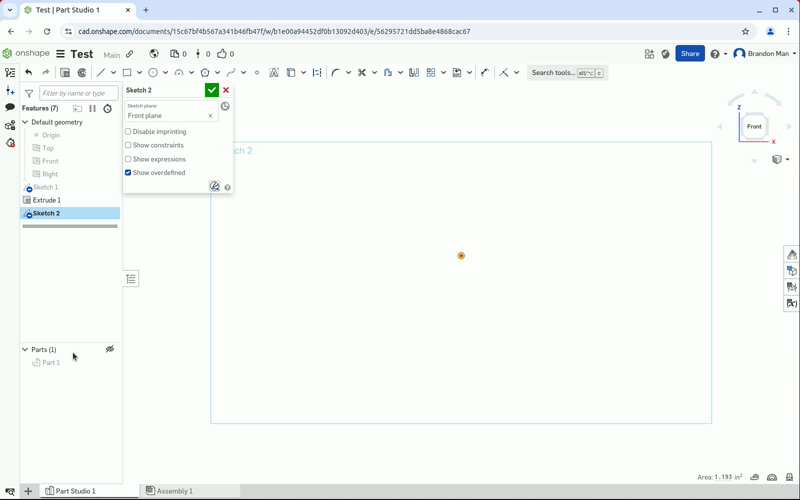
key(shift+e)
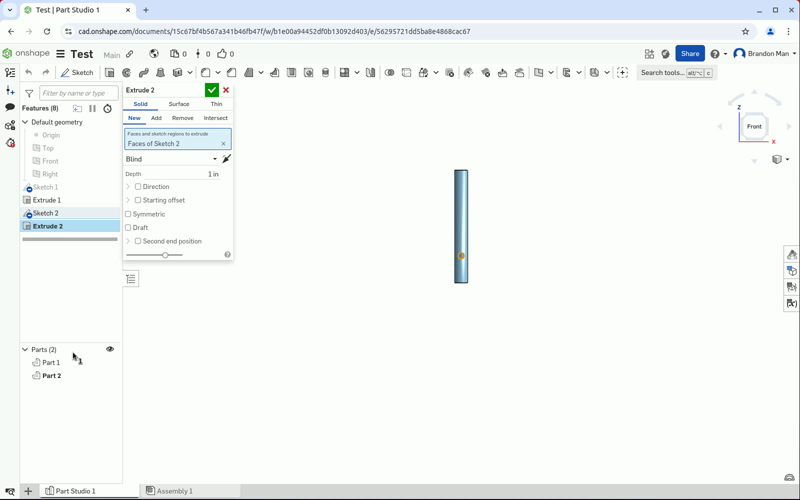
mouse_move(143, 106)
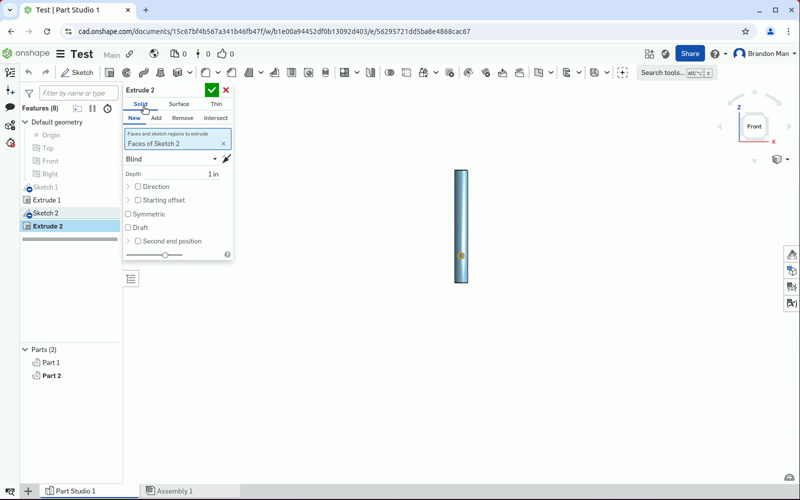
click(143, 106)
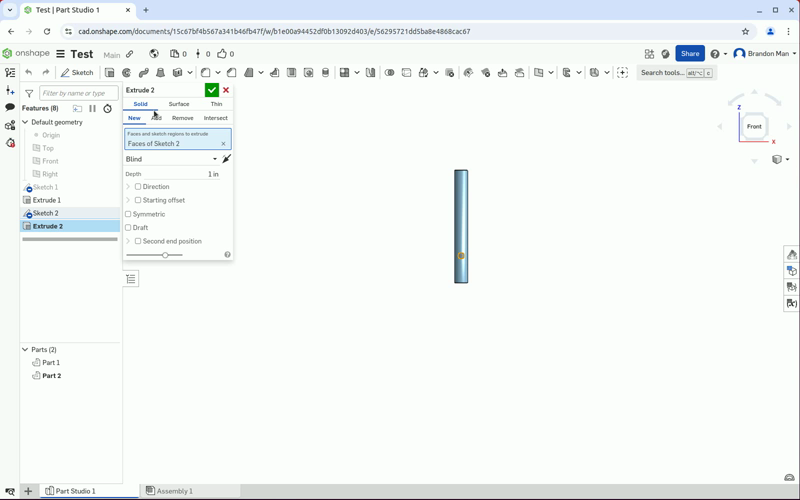
mouse_move(186, 120)
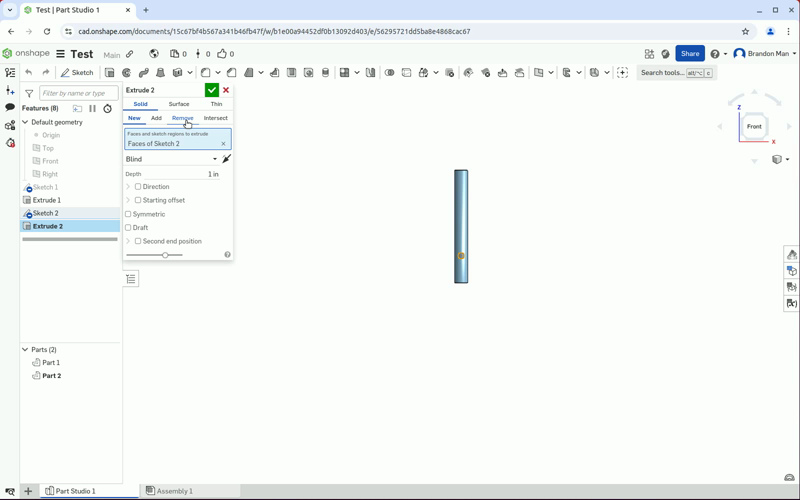
click(186, 120)
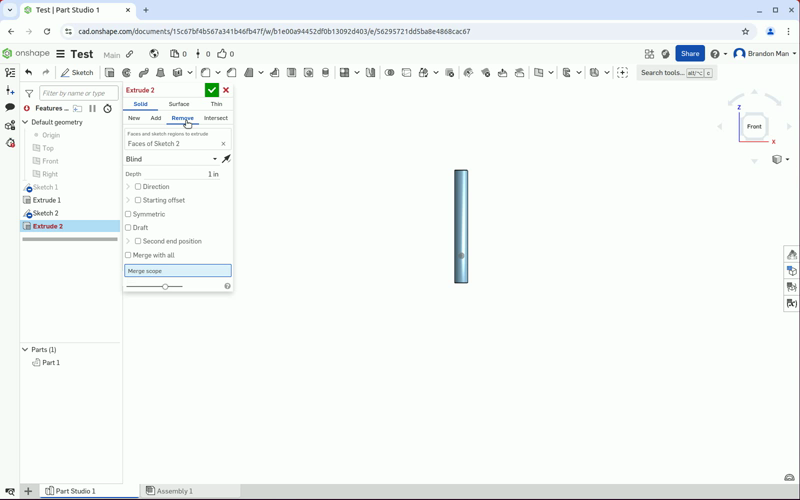
key(tab, 4)
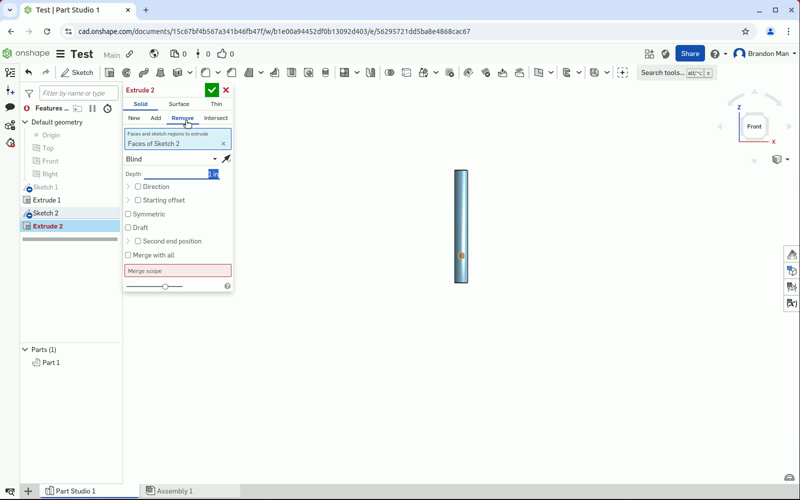
text(7.222)
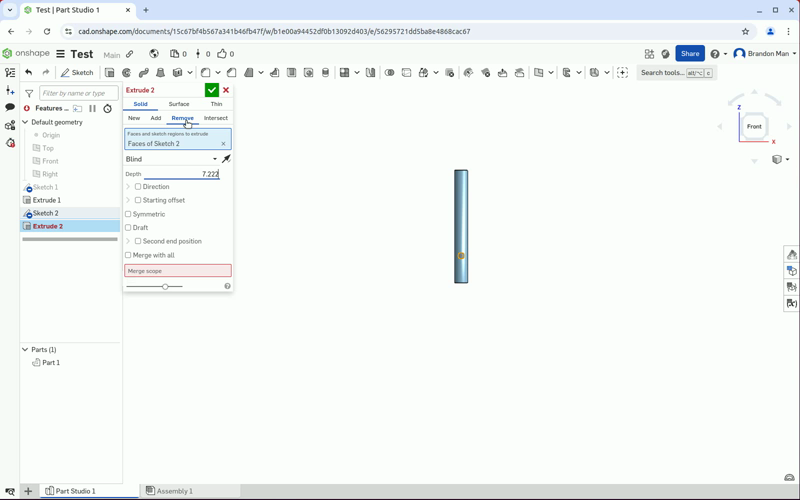
key(tab, 3)
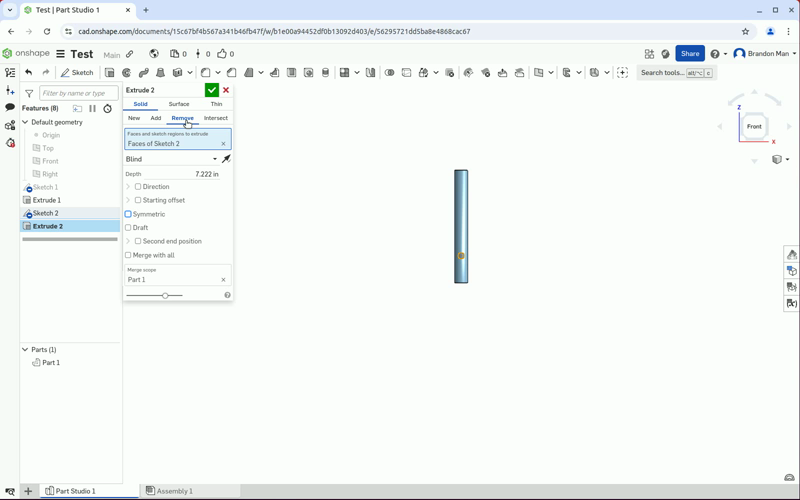
key(space)
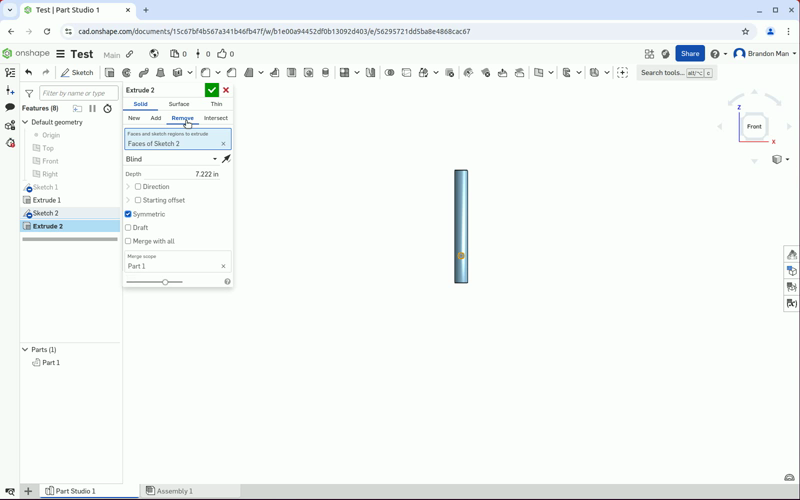
key(tab, 2)
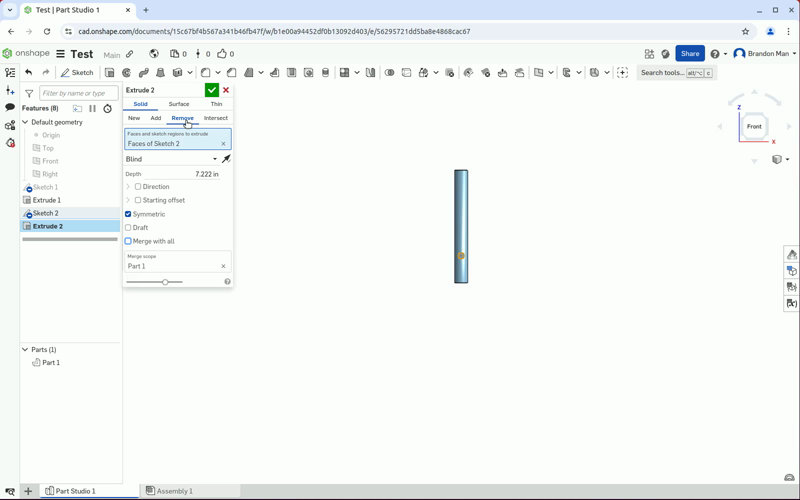
key(space)
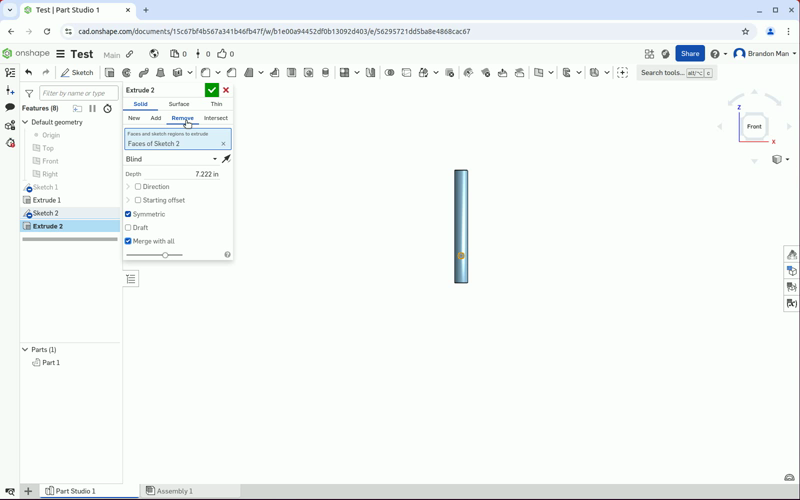
key(enter)
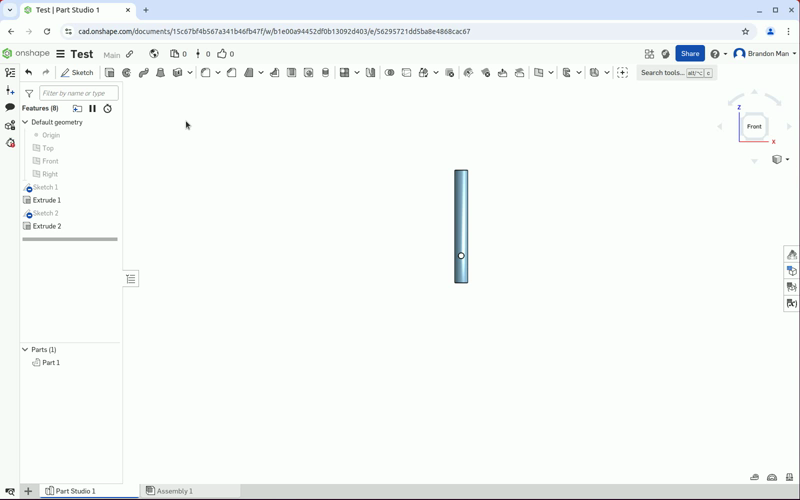
key(shift+h)
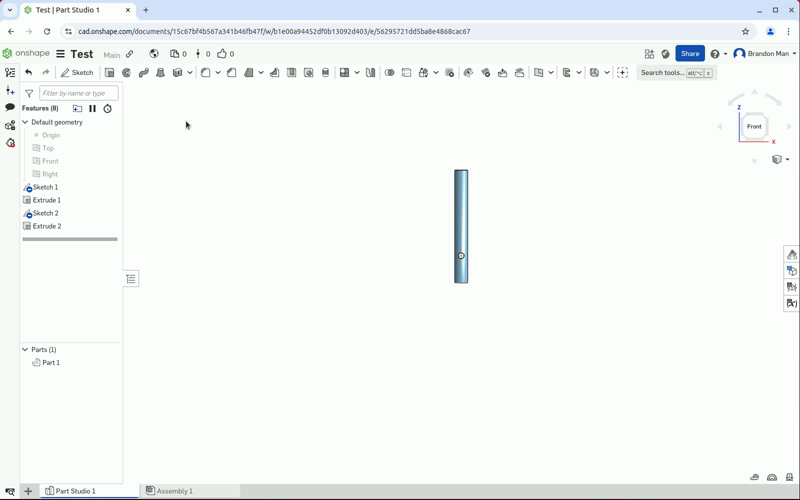
key(shift+h)
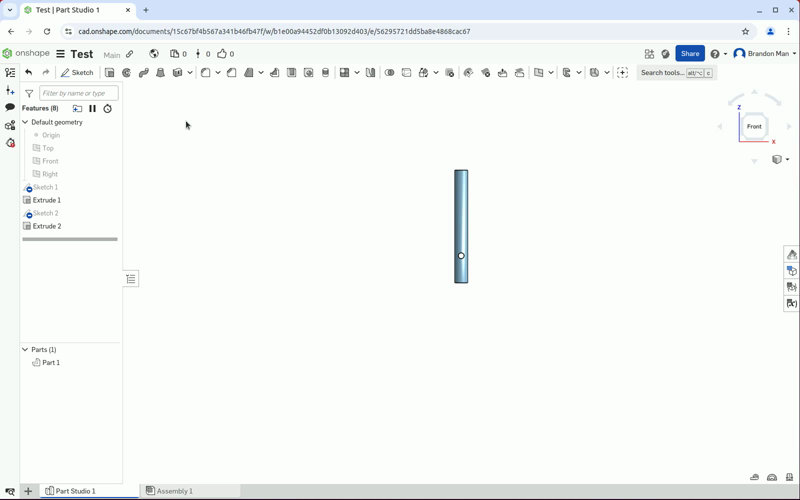
mouse_move(73, 189)
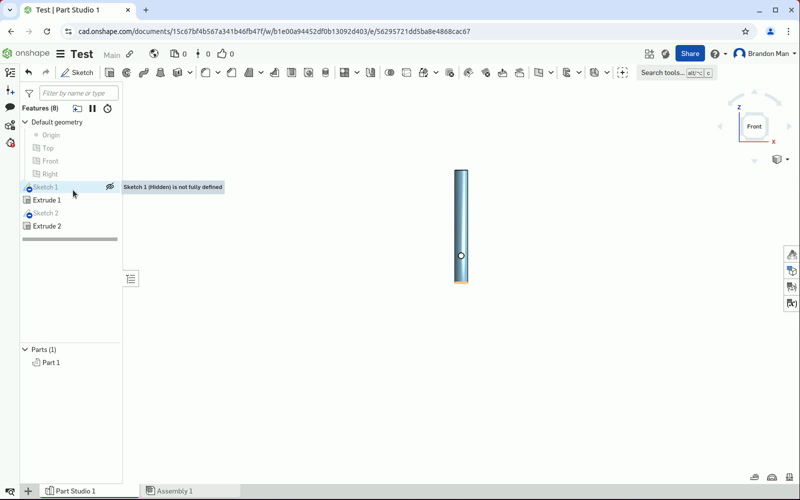
click(73, 189)
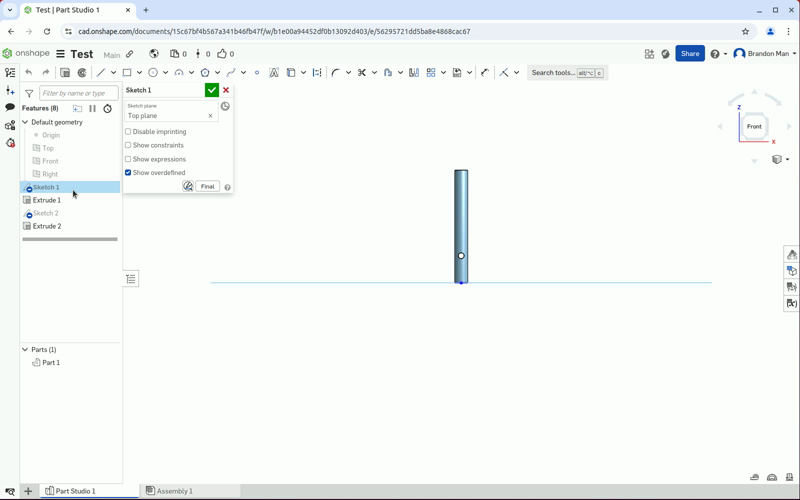
mouse_move(229, 92)
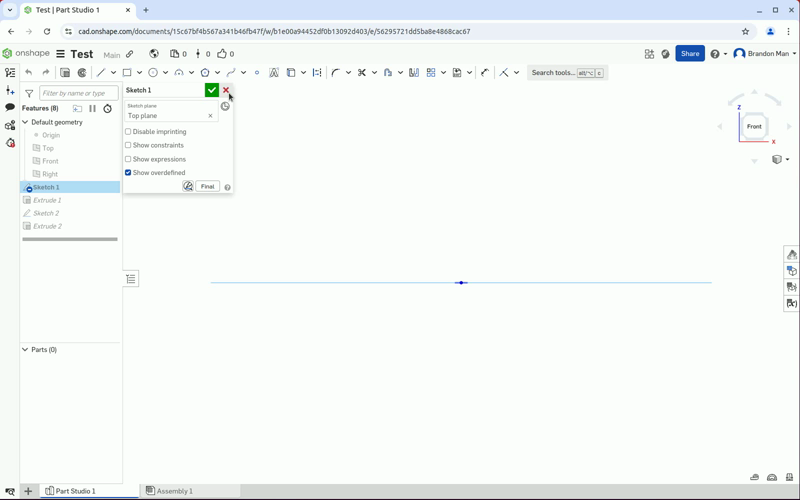
click(229, 92)
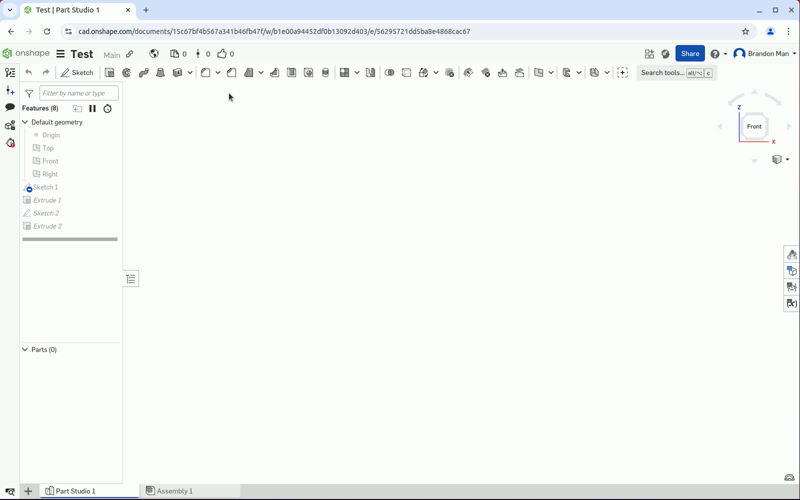
mouse_move(73, 352)
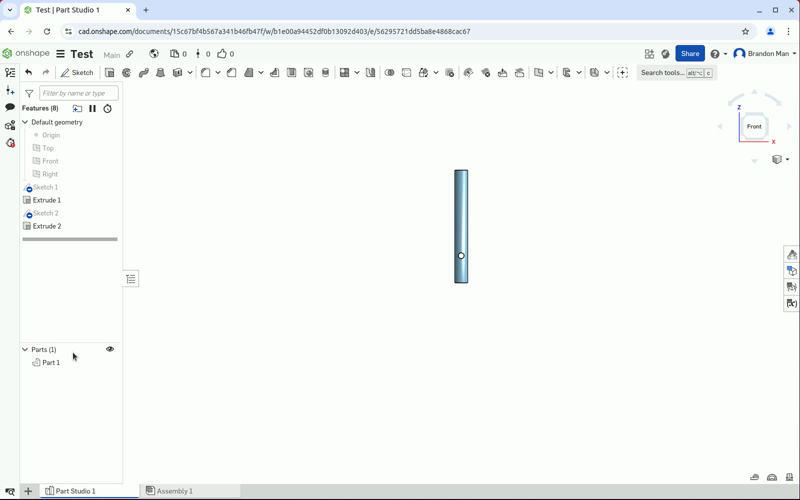
key(y)
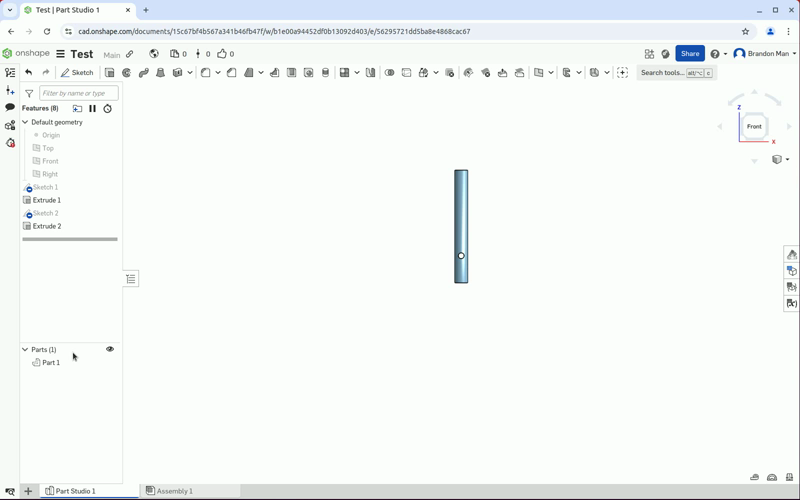
key(shift+p)
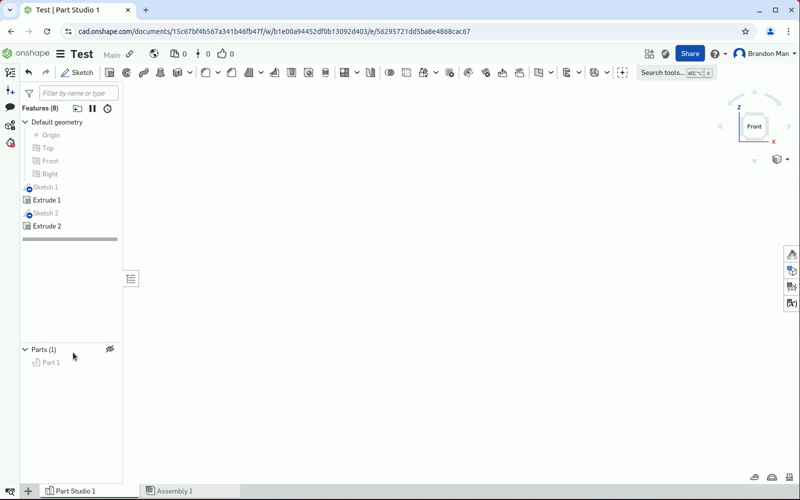
key(space)
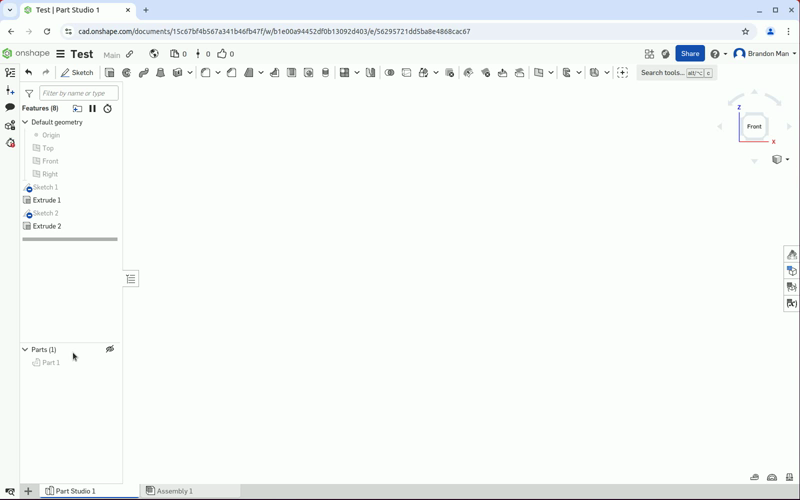
key_down(shift)
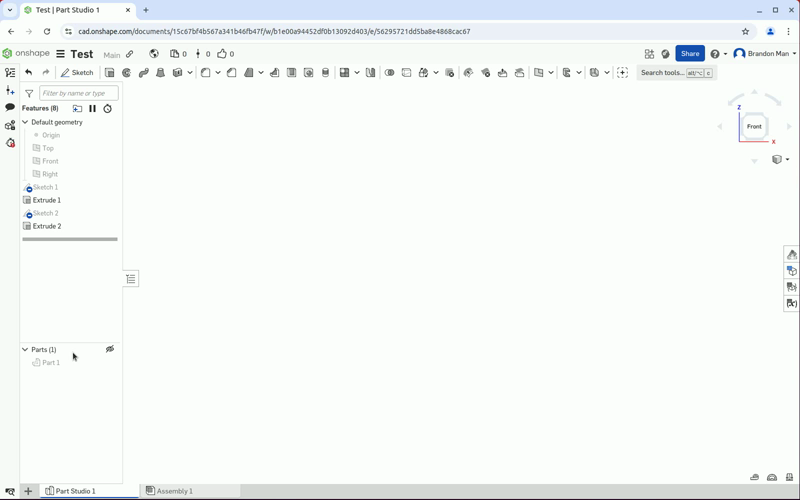
key(left)
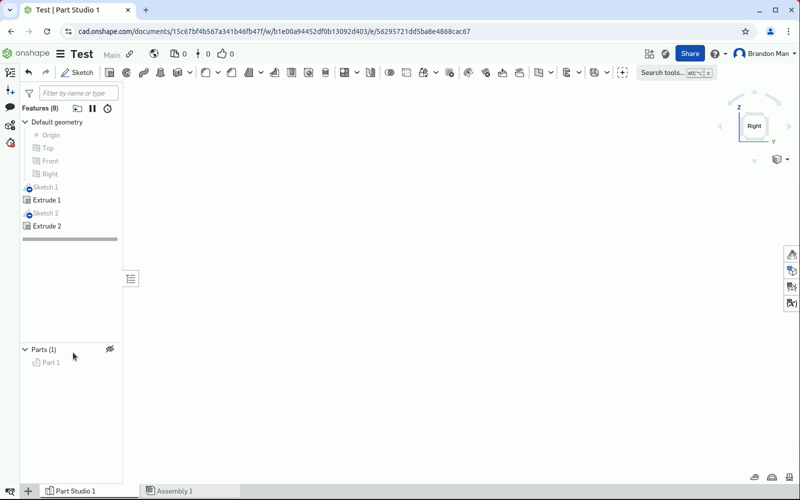
key_up(shift)
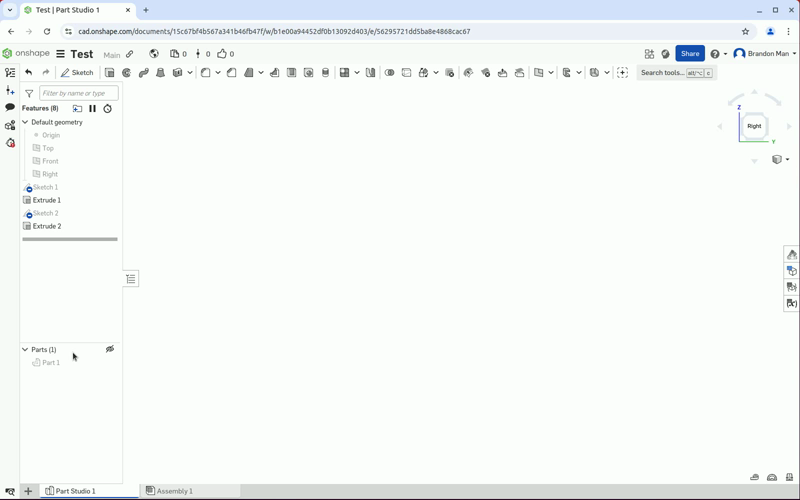
mouse_move(73, 352)
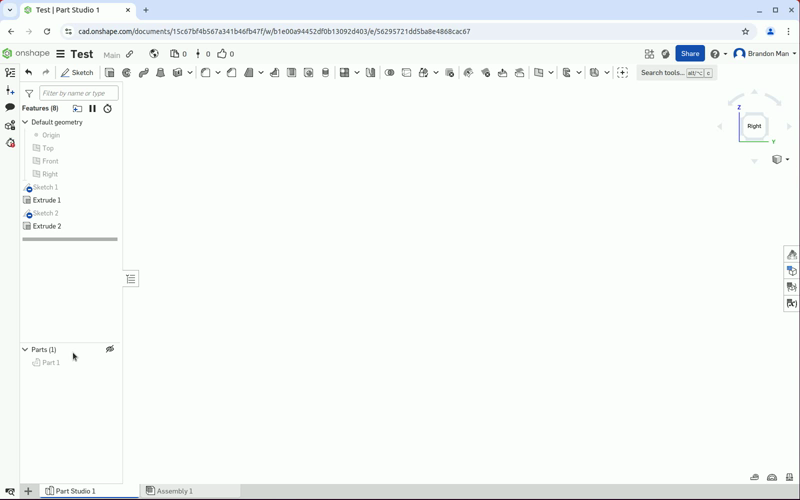
key(shift+y)
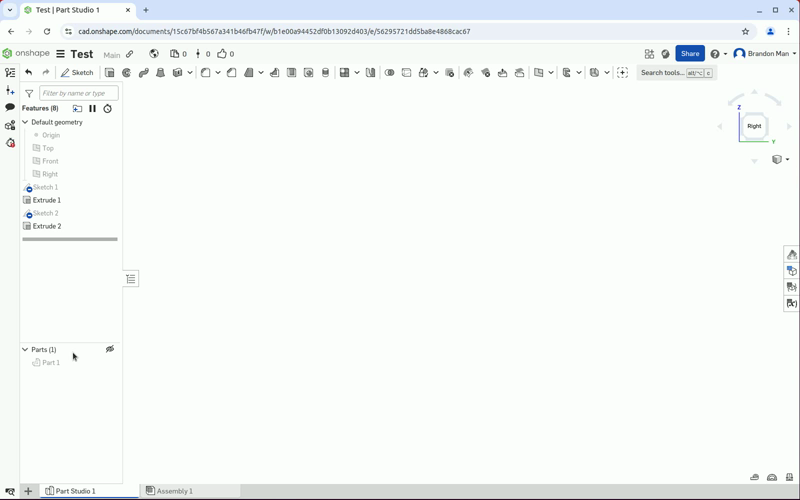
key(shift+s)
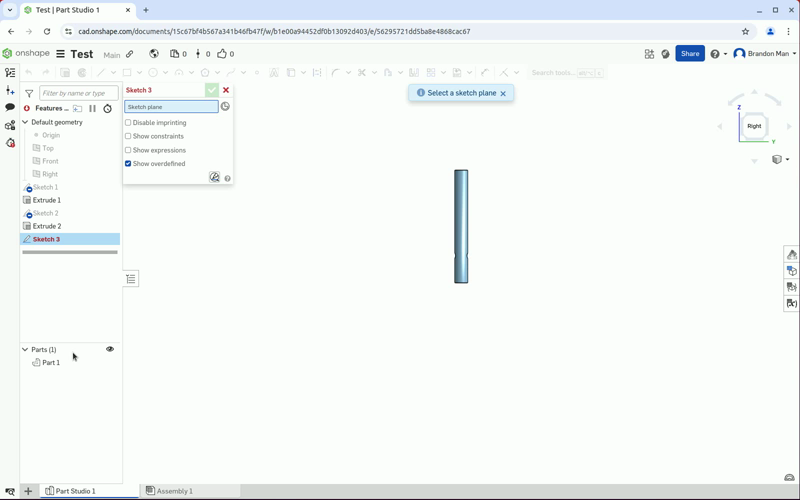
mouse_move(73, 176)
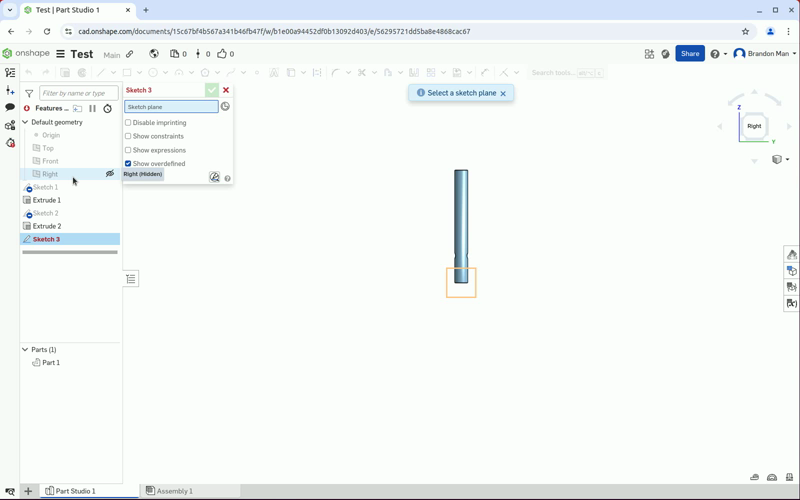
click(73, 176)
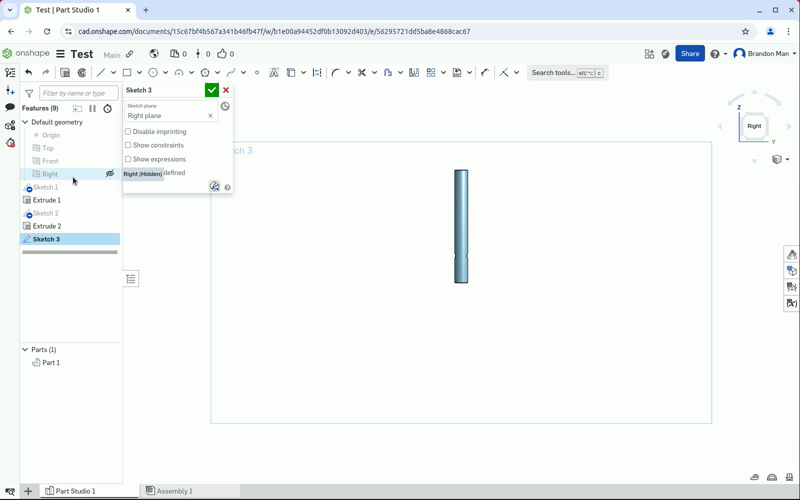
mouse_move(73, 352)
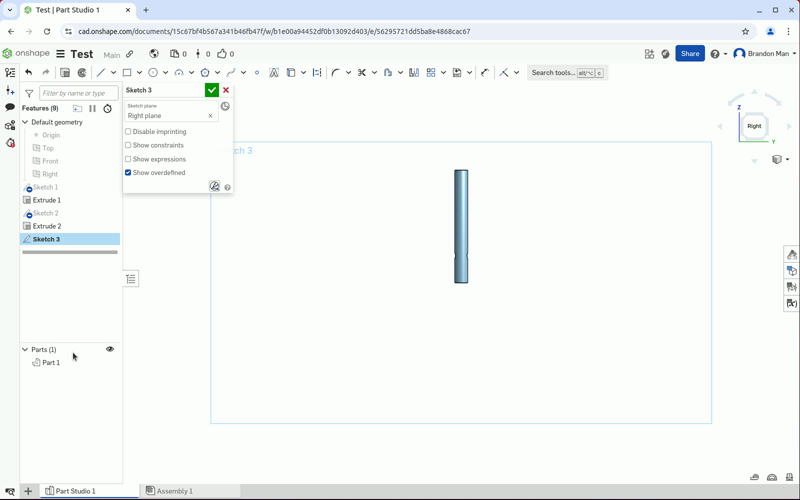
key(y)
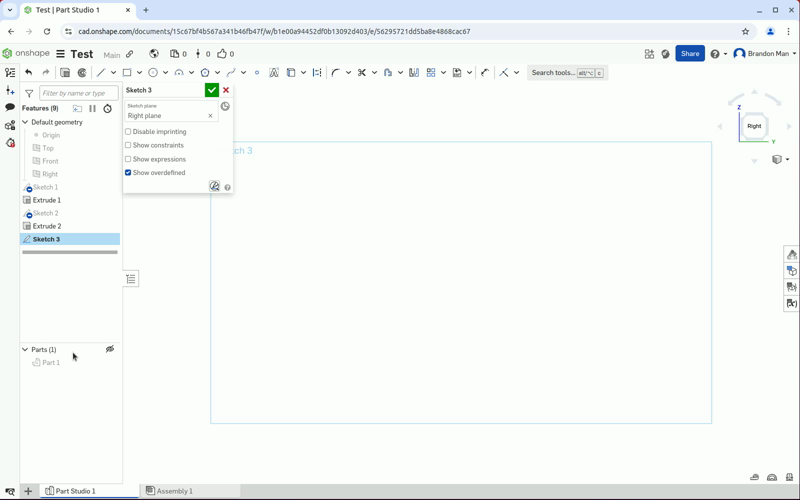
key(c)
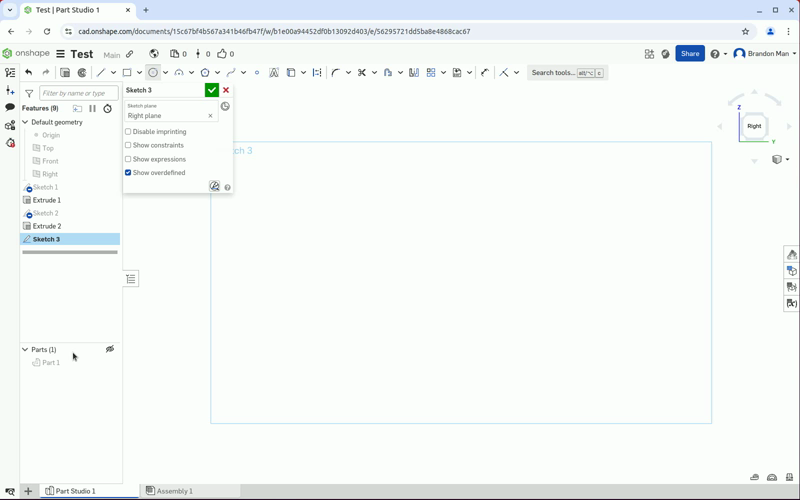
key_down(shift)
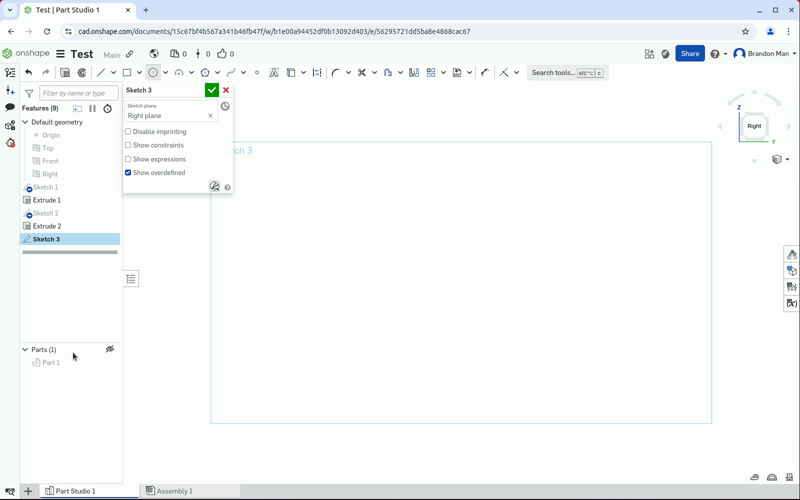
mouse_move(461, 247)
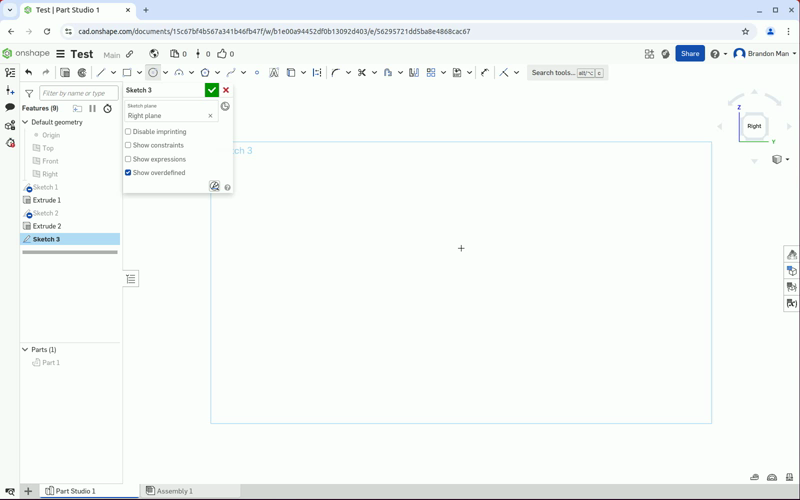
click(461, 247)
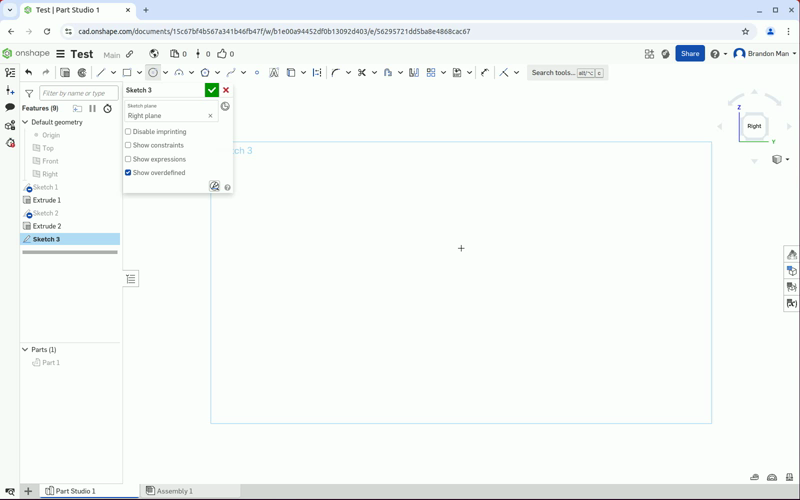
key_up(shift)
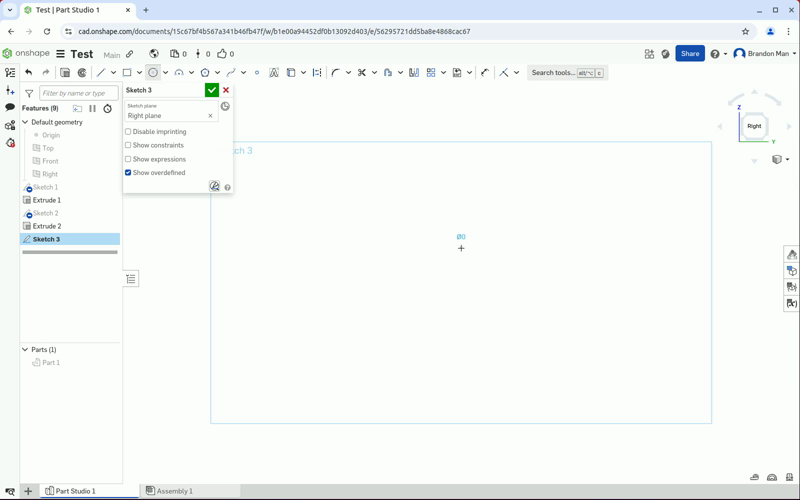
mouse_move(464, 247)
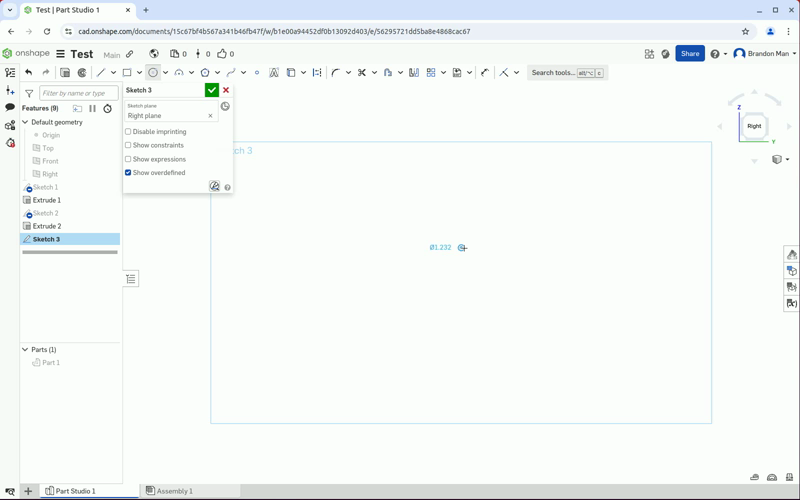
click(464, 247)
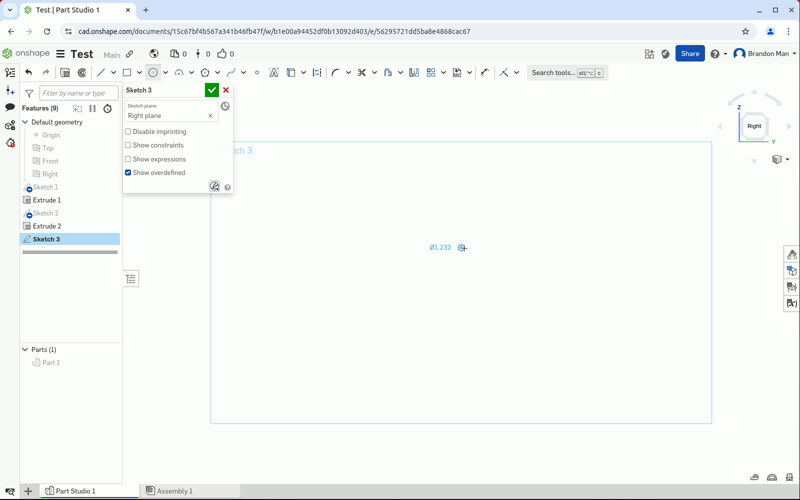
key(esc)
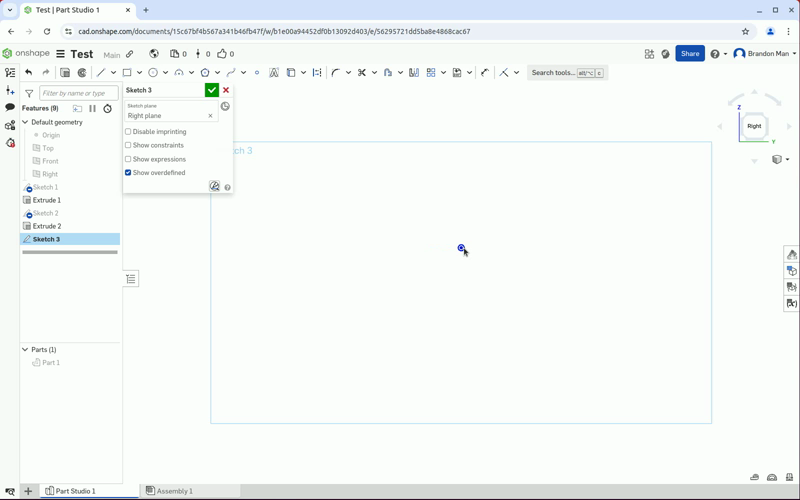
mouse_move(461, 249)
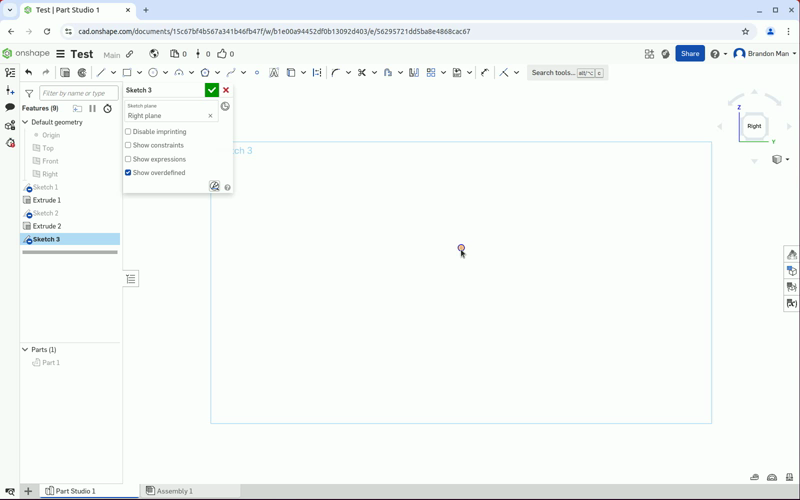
scroll(6)
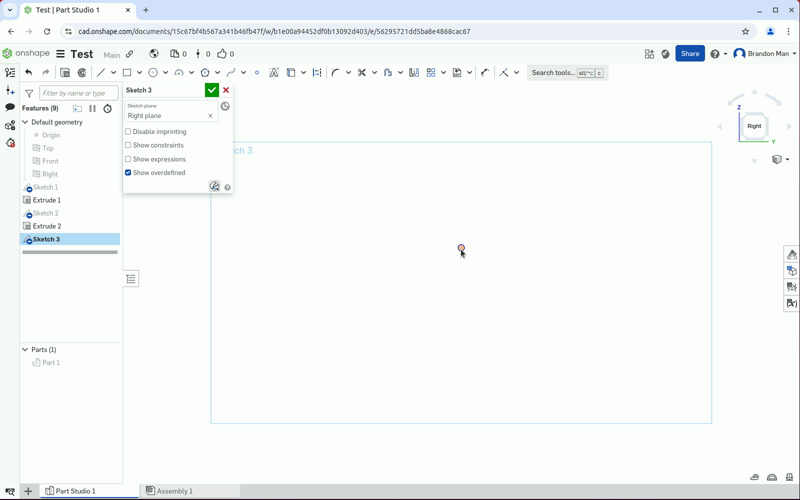
scroll(6)
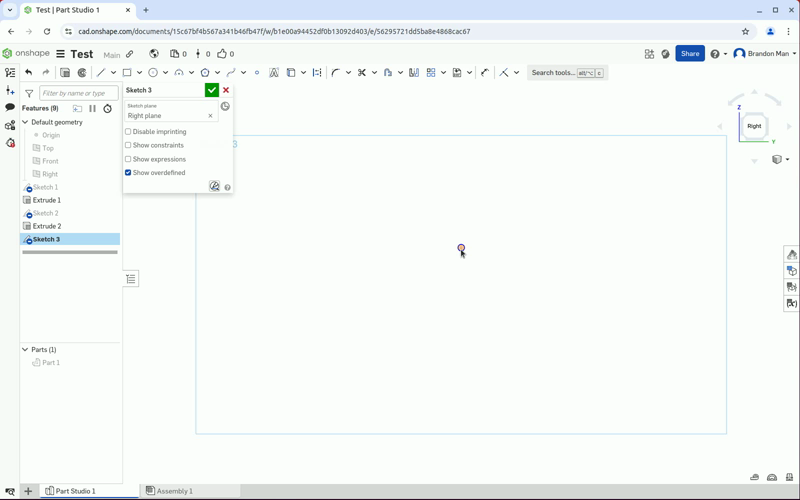
scroll(6)
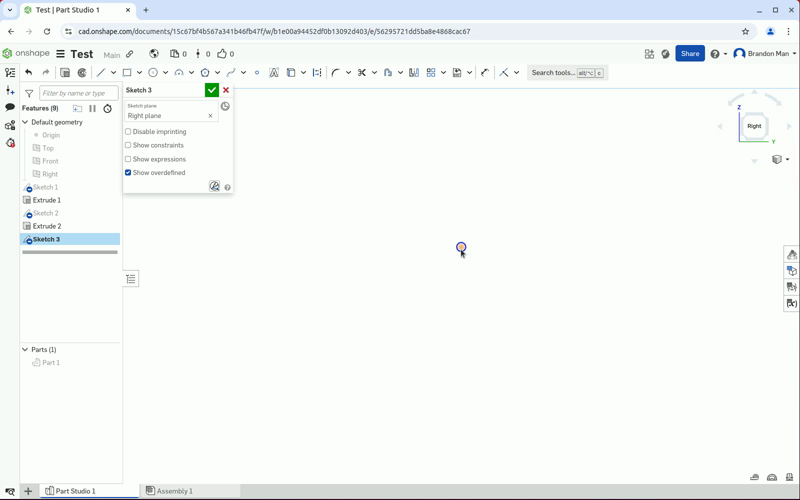
scroll(6)
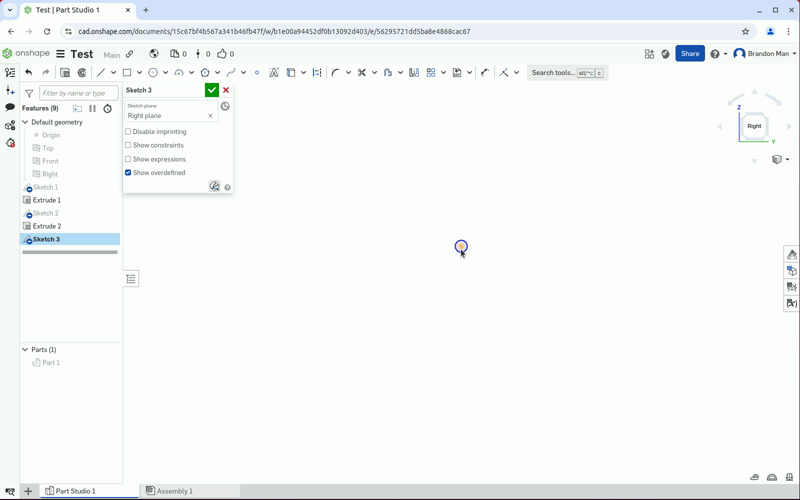
scroll(6)
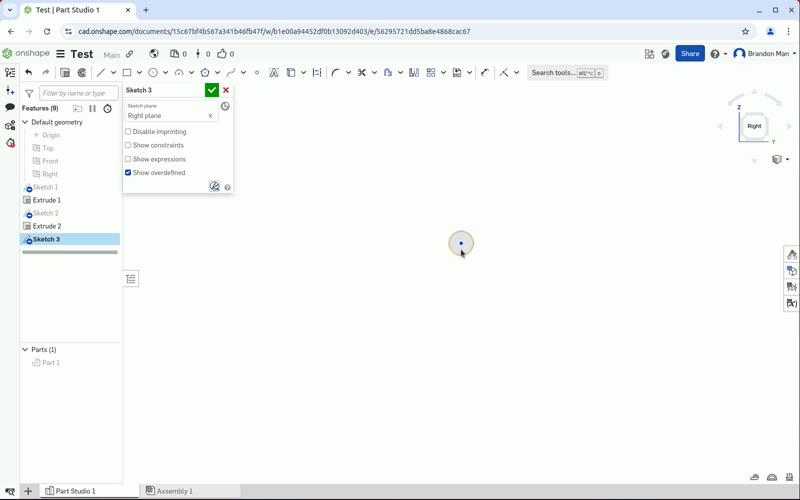
scroll(6)
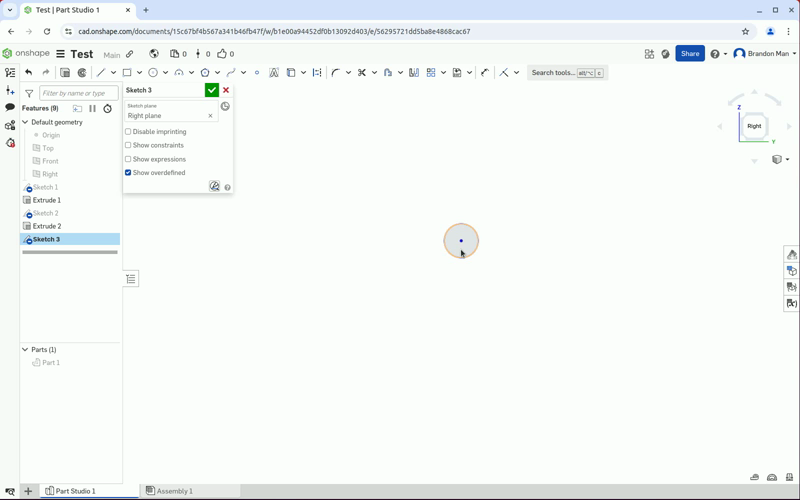
scroll(6)
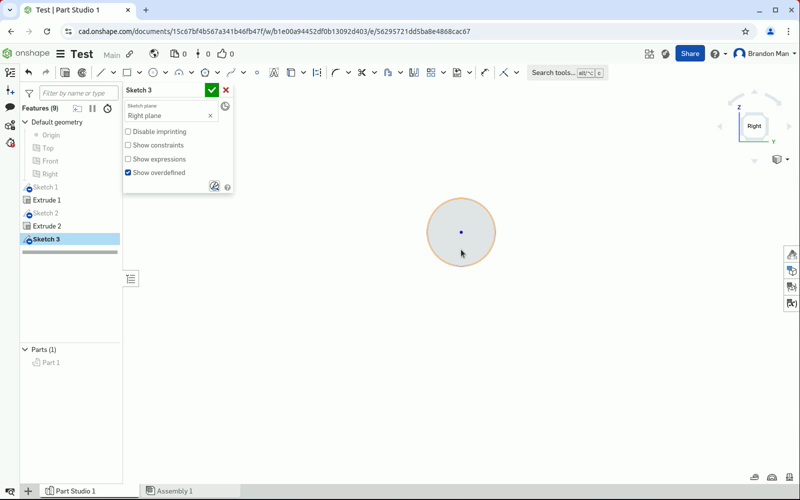
click(461, 249)
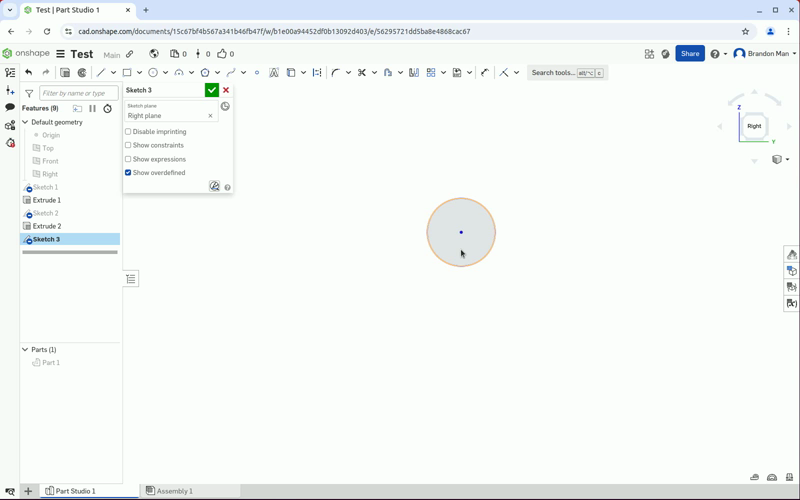
scroll(-6)
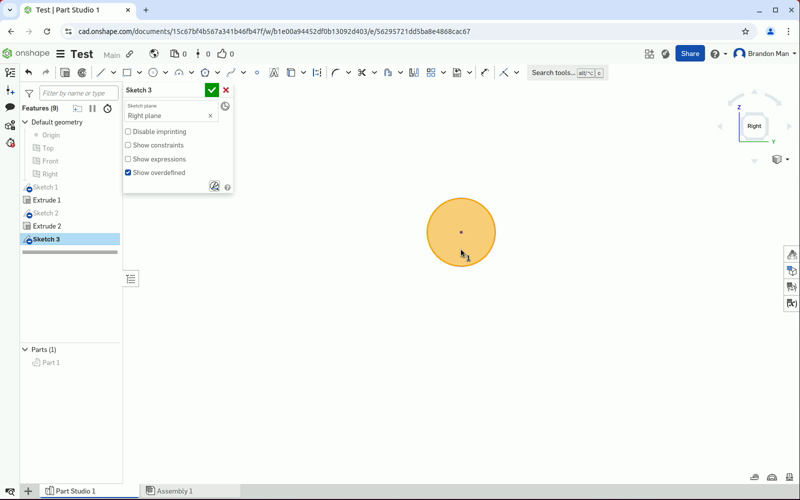
scroll(-6)
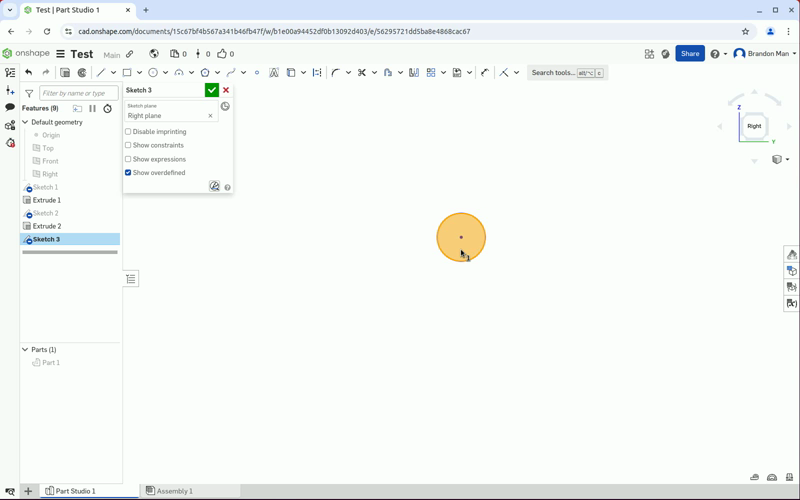
scroll(-6)
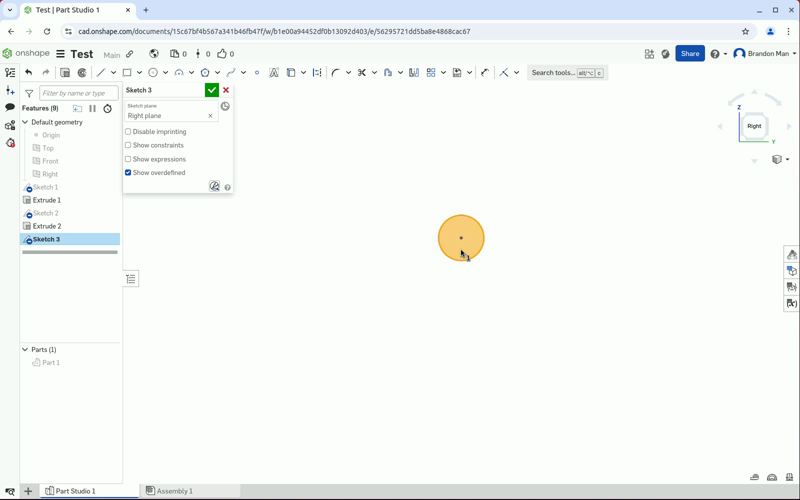
scroll(-6)
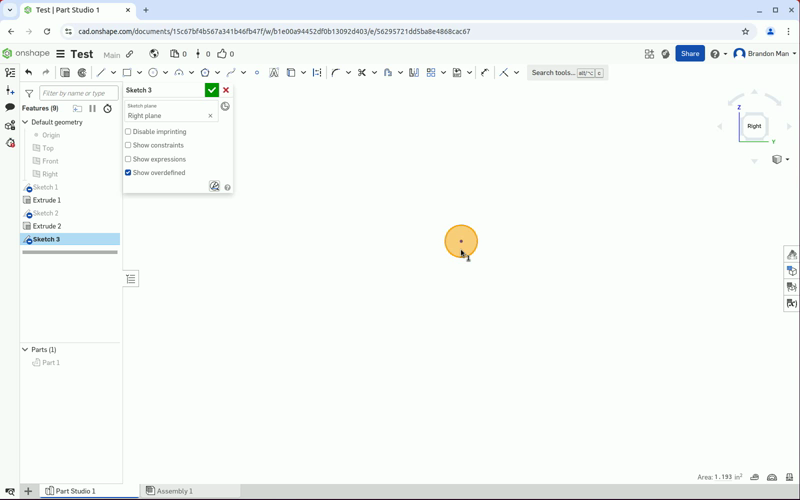
scroll(-6)
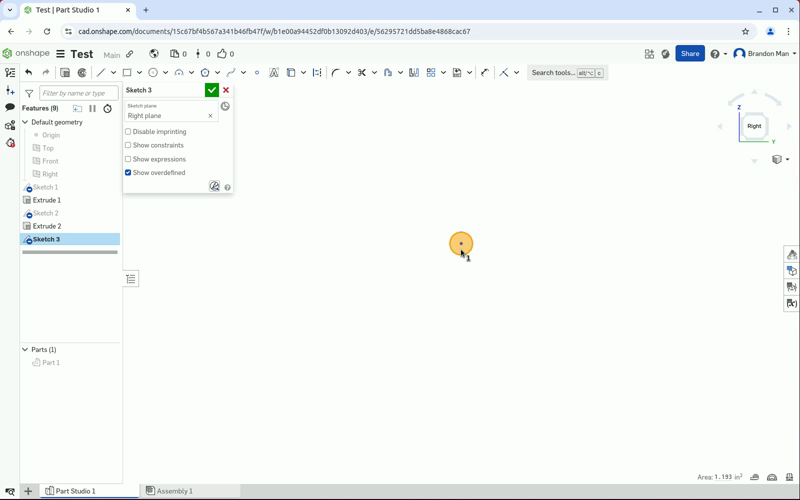
scroll(-6)
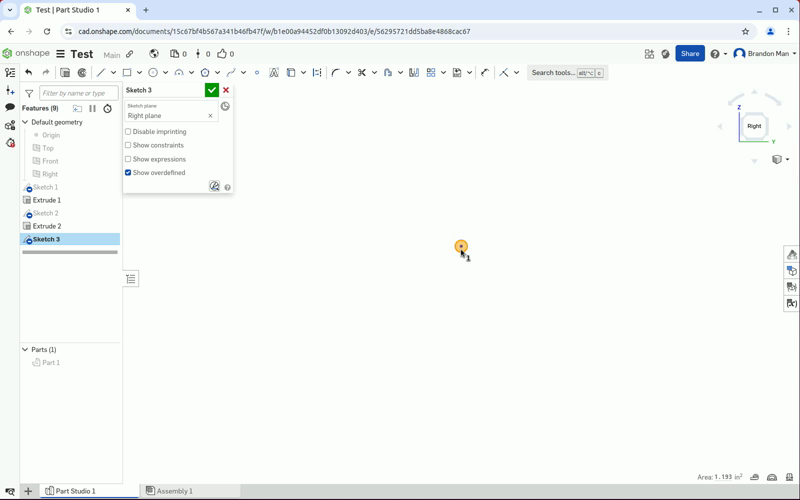
scroll(-6)
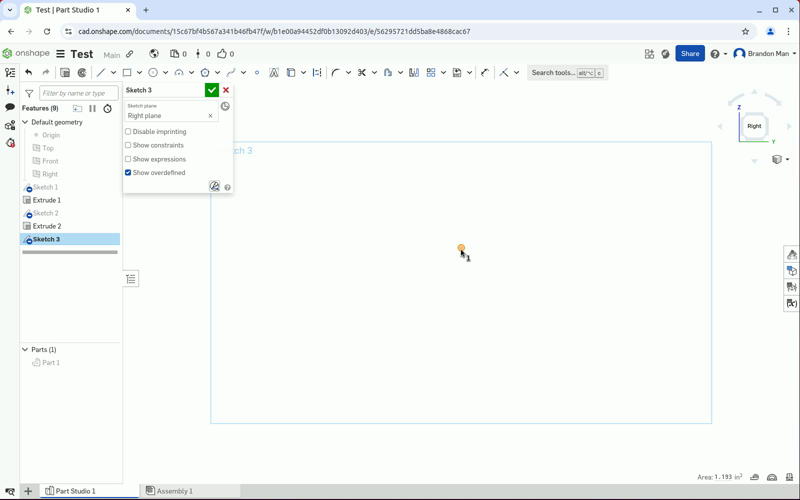
mouse_move(73, 352)
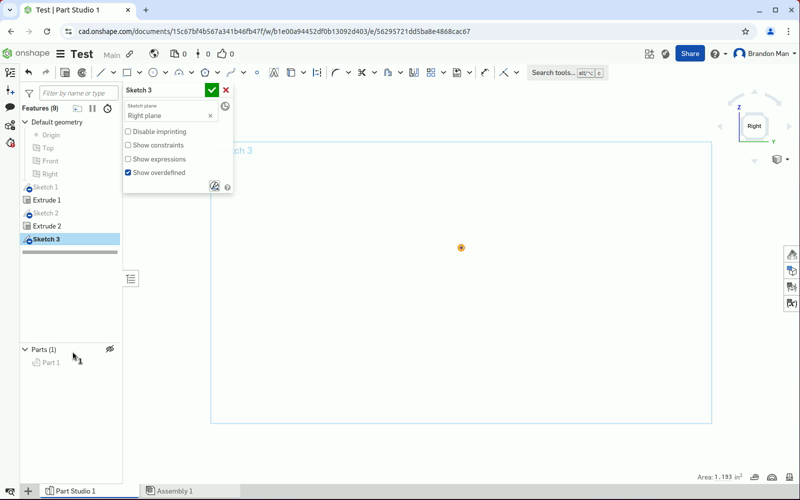
key(shift+y)
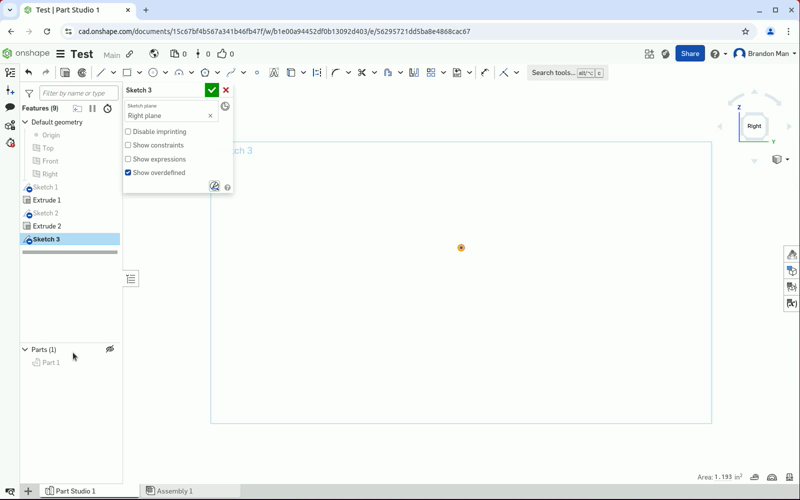
key(shift+e)
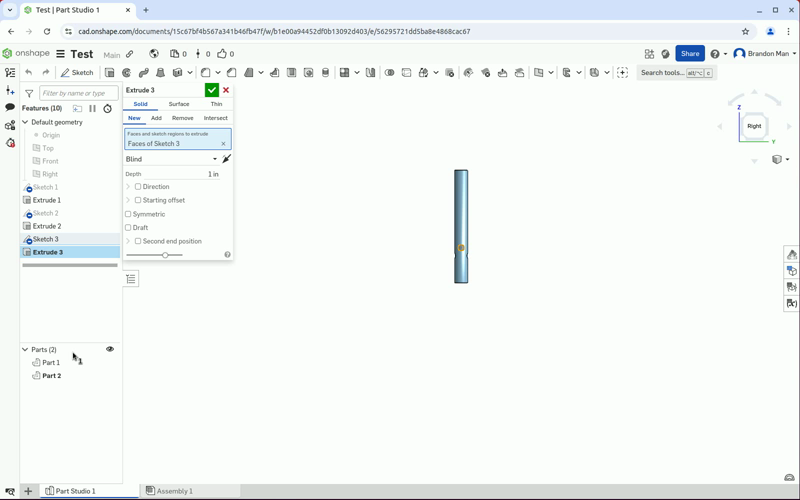
mouse_move(143, 106)
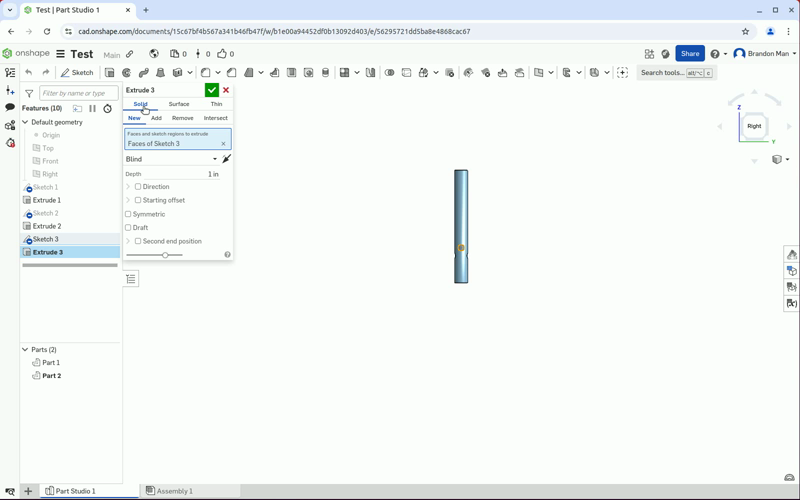
click(143, 106)
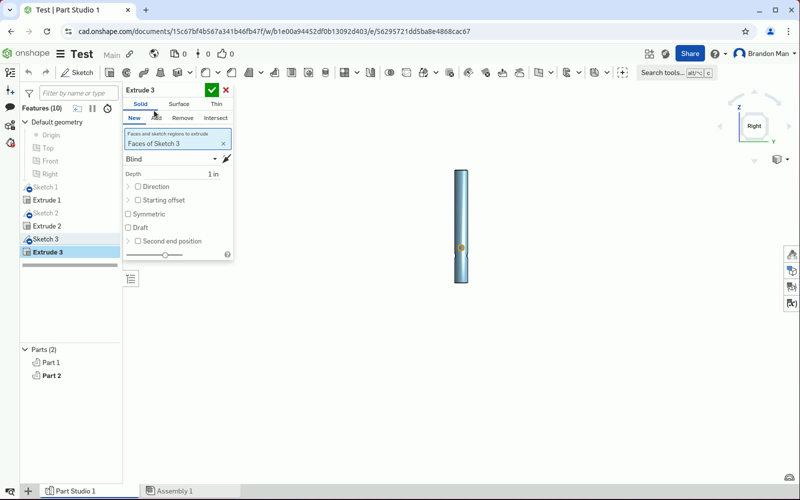
mouse_move(186, 120)
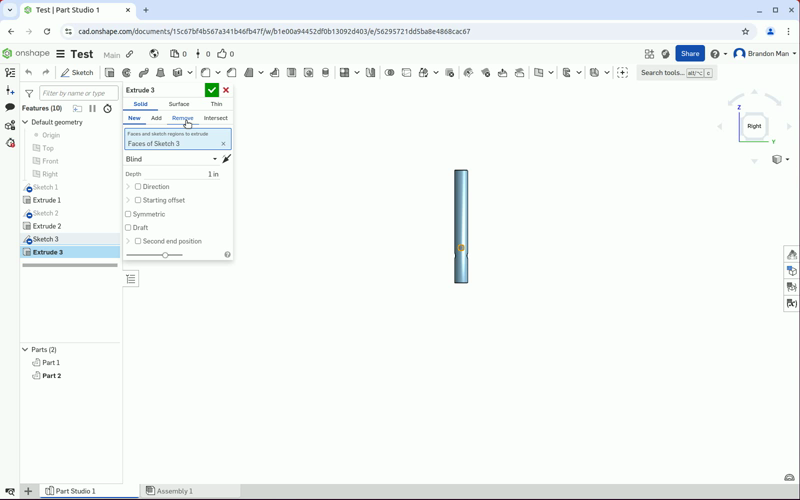
click(186, 120)
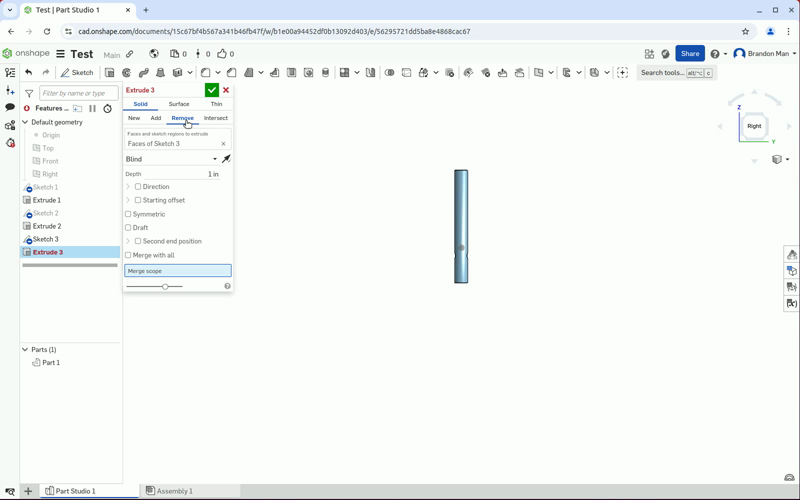
key(tab, 4)
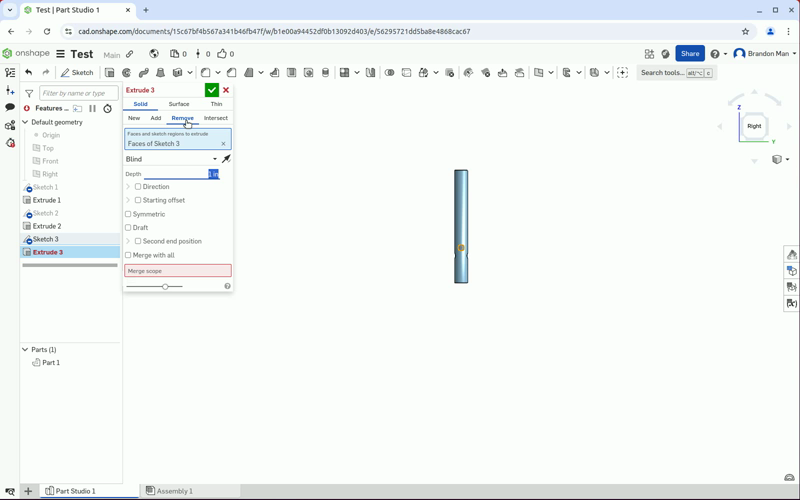
text(3.852)
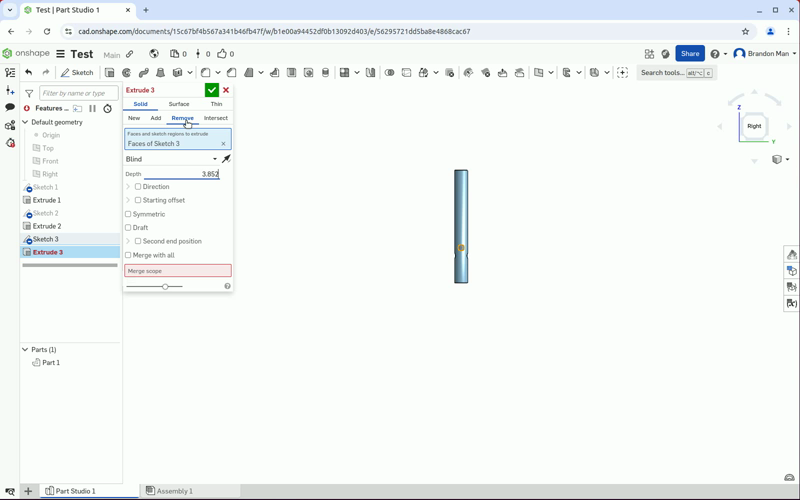
key(tab, 3)
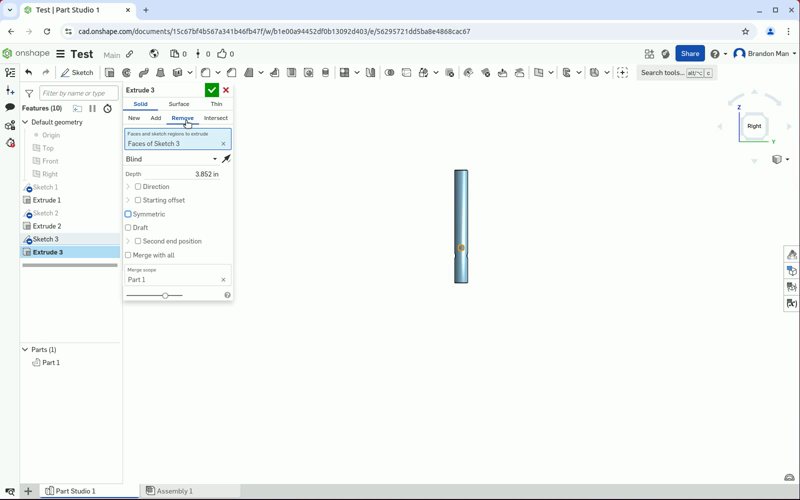
key(space)
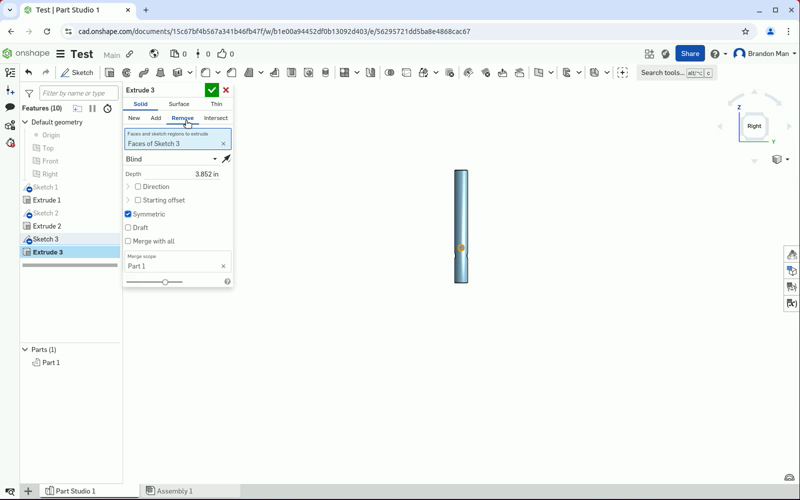
key(tab, 2)
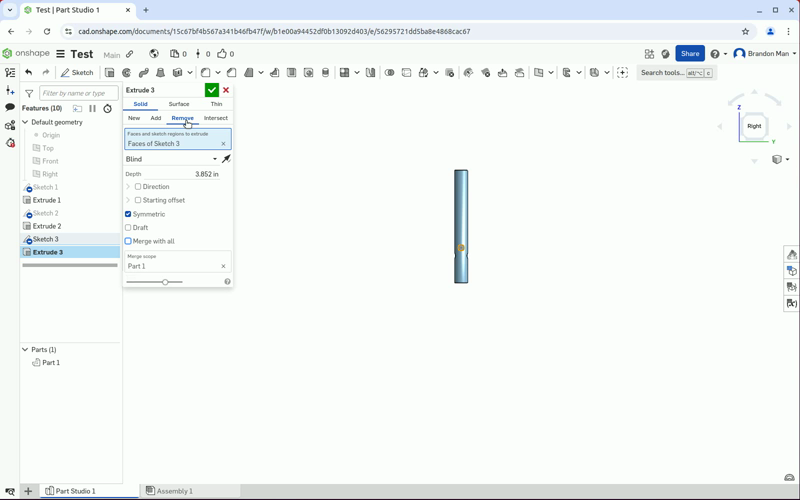
key(space)
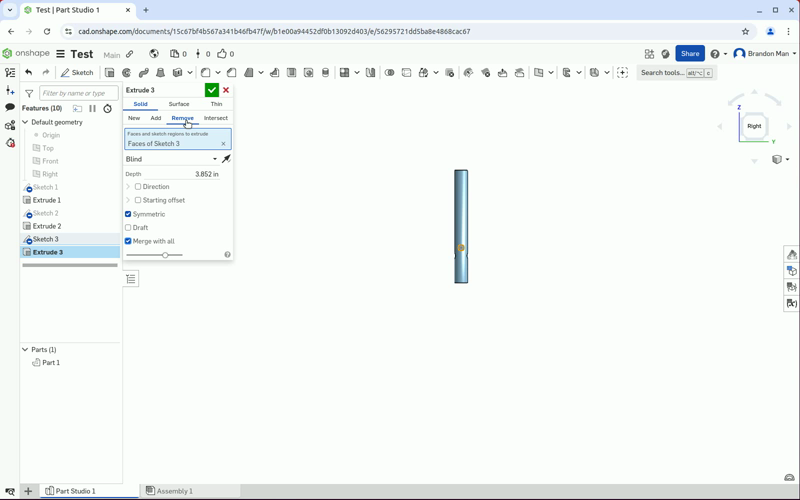
key(enter)
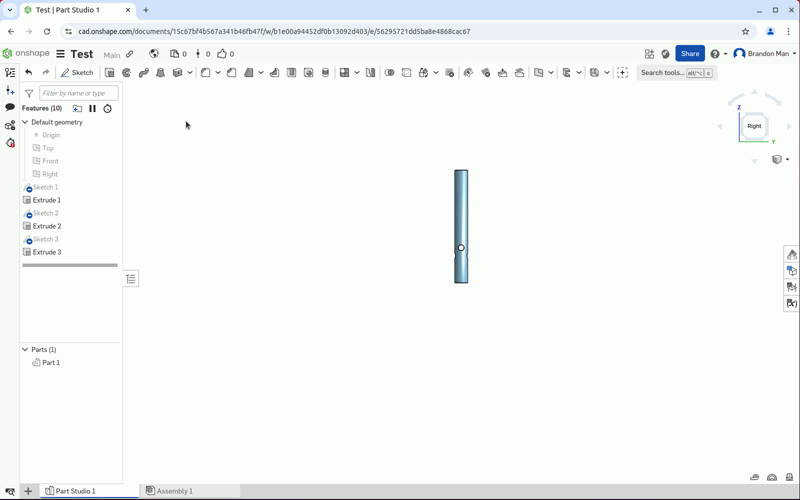
key(shift+h)
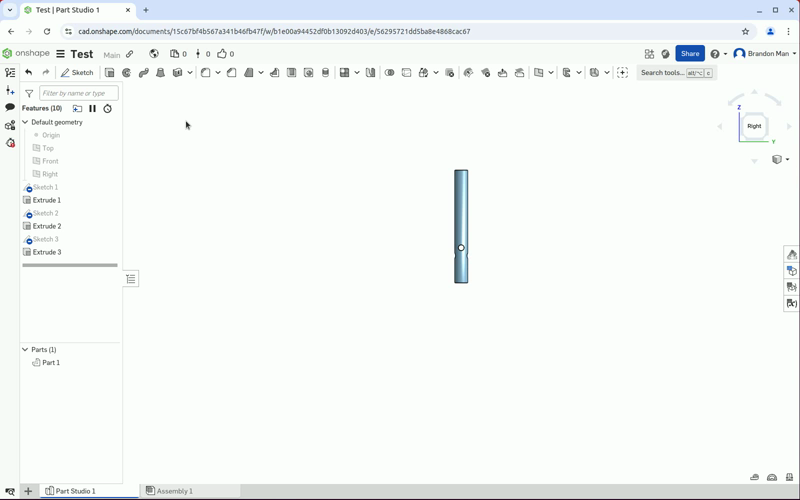
key(shift+h)
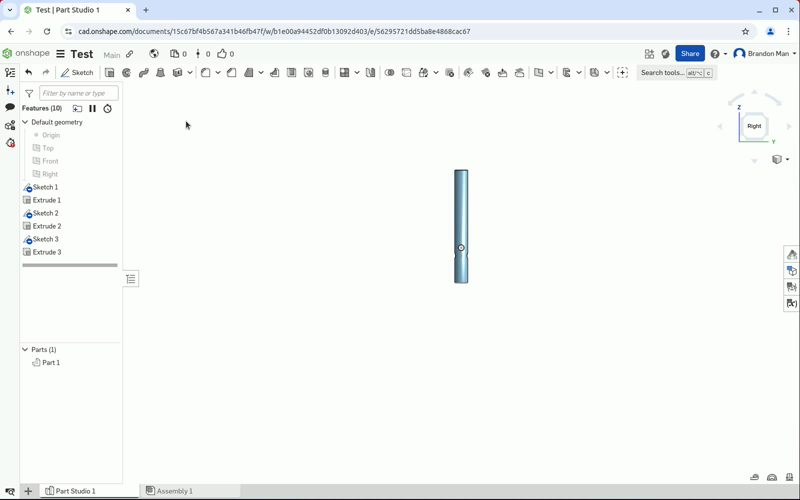
key(shift+7)
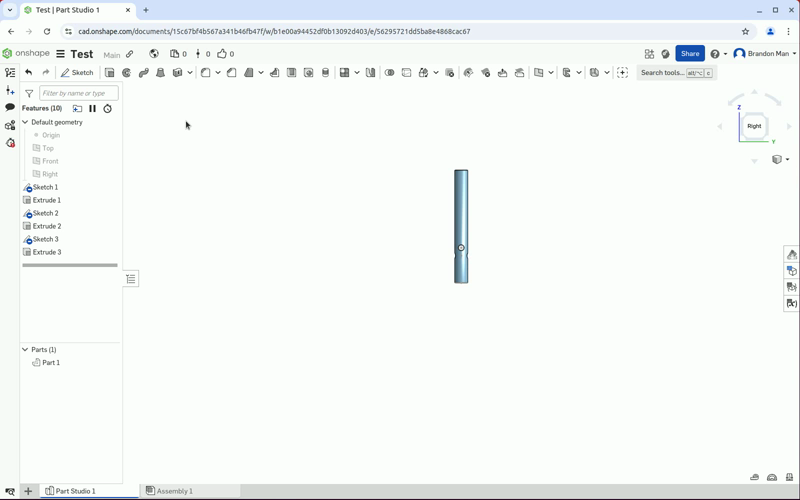
key(right, 2)
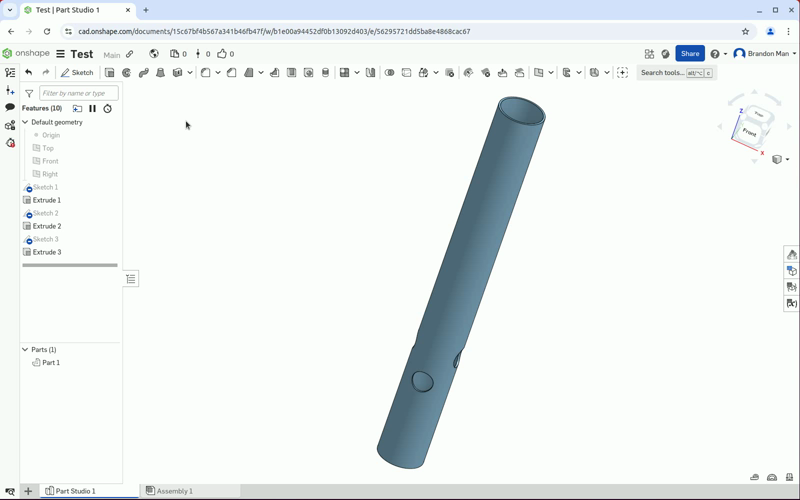
key(down, 2)
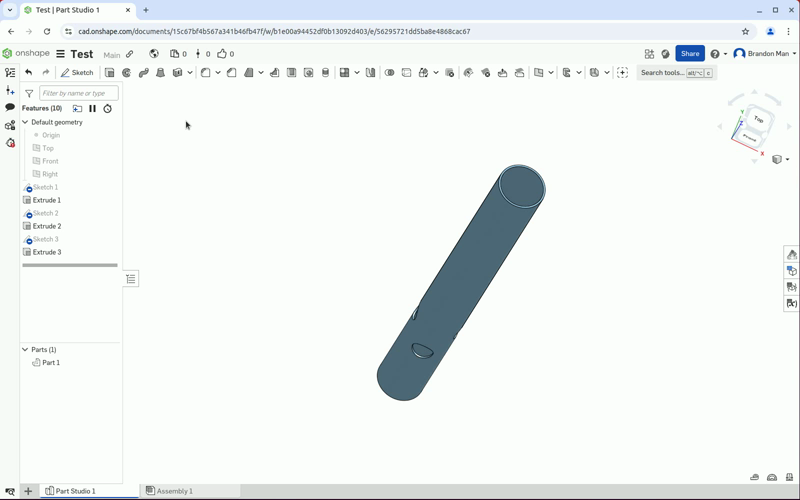
key(up, 2)
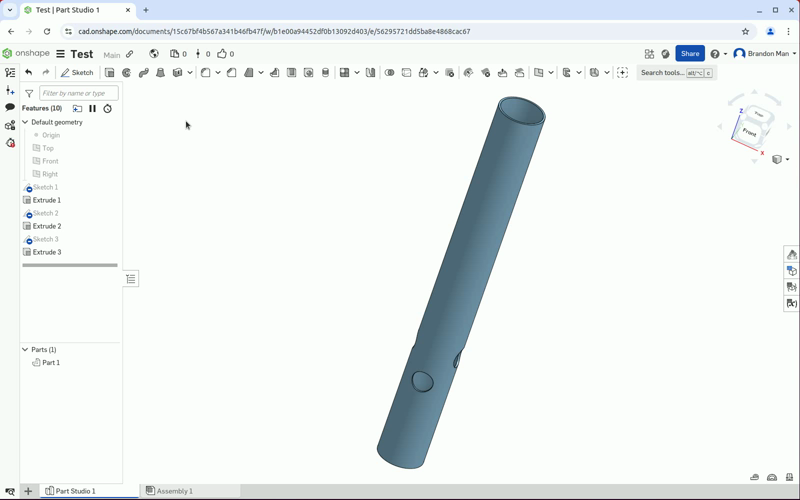
key(left, 2)
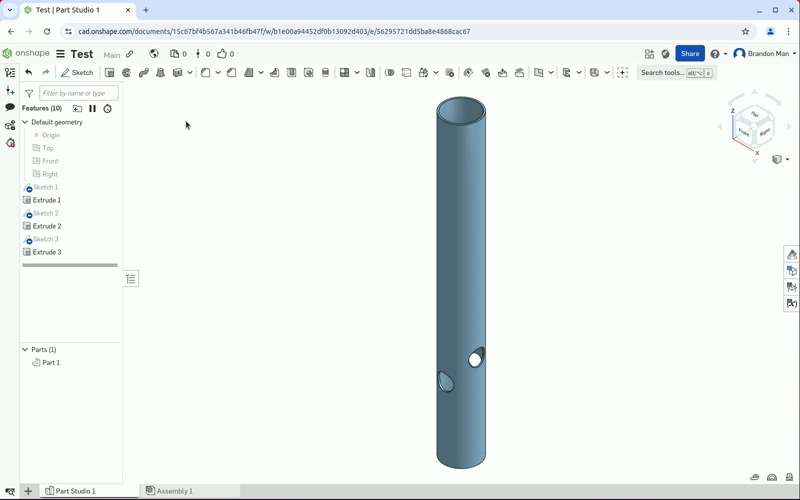
mouse_move(73, 189)
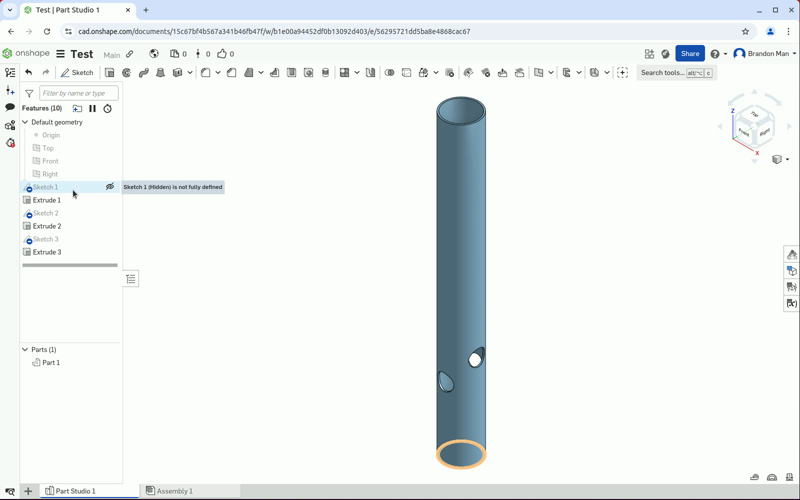
click(73, 189)